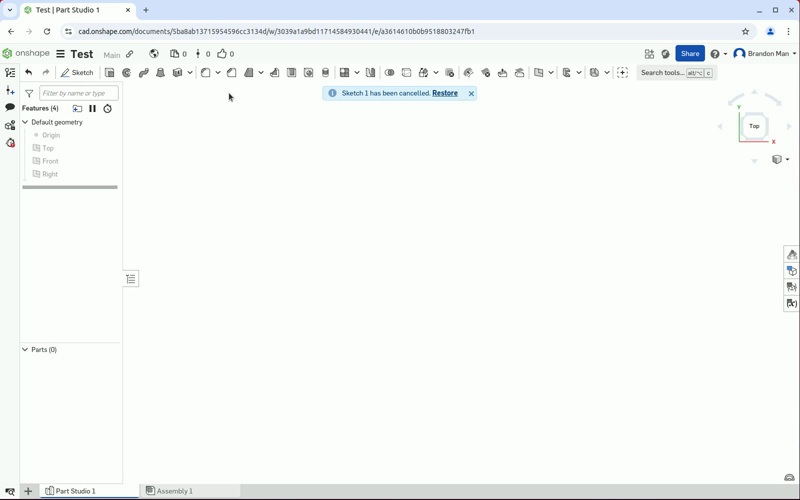
key(shift+h)
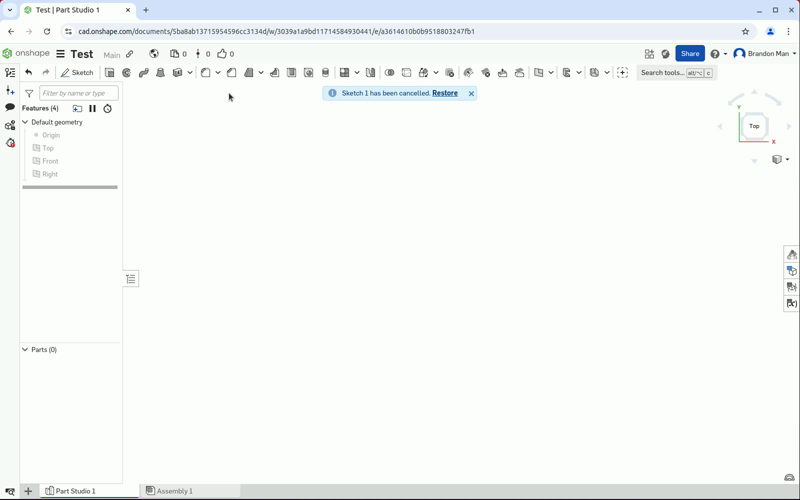
key(shift+s)
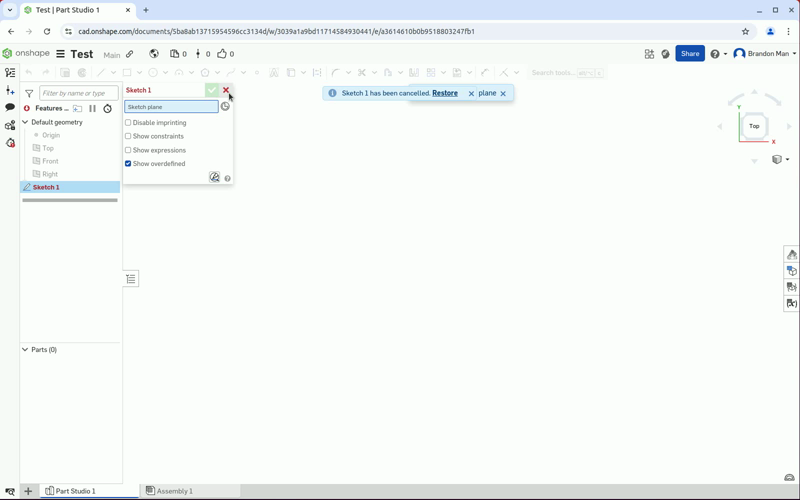
mouse_move(73, 150)
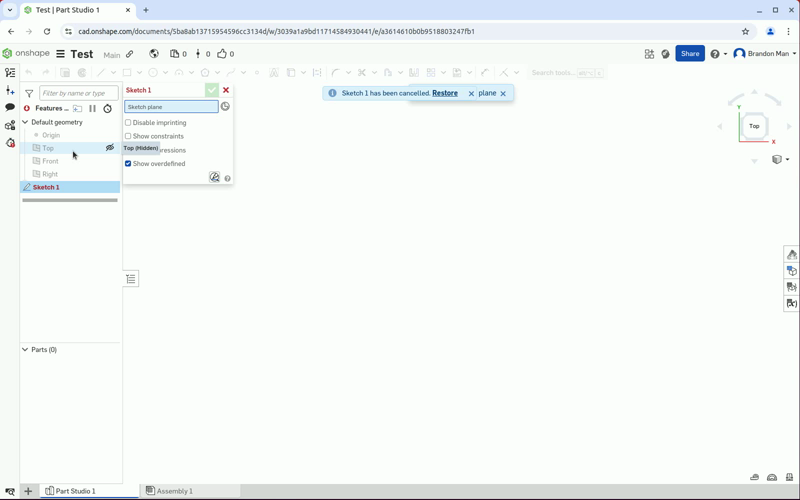
click(73, 150)
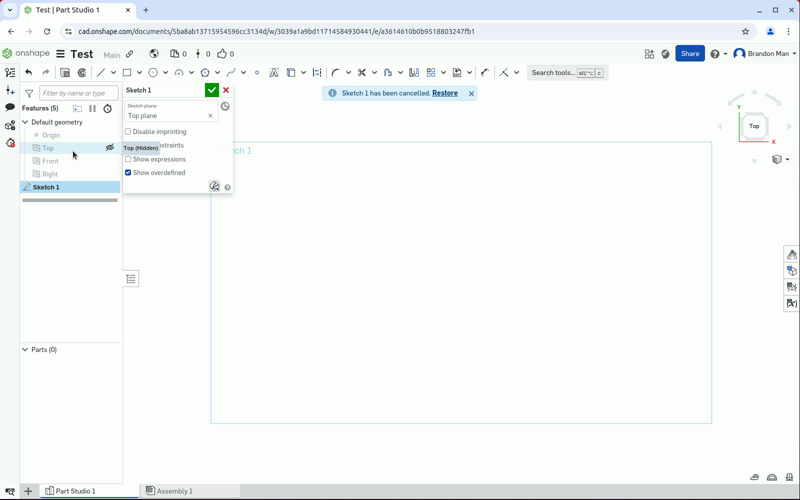
mouse_move(73, 352)
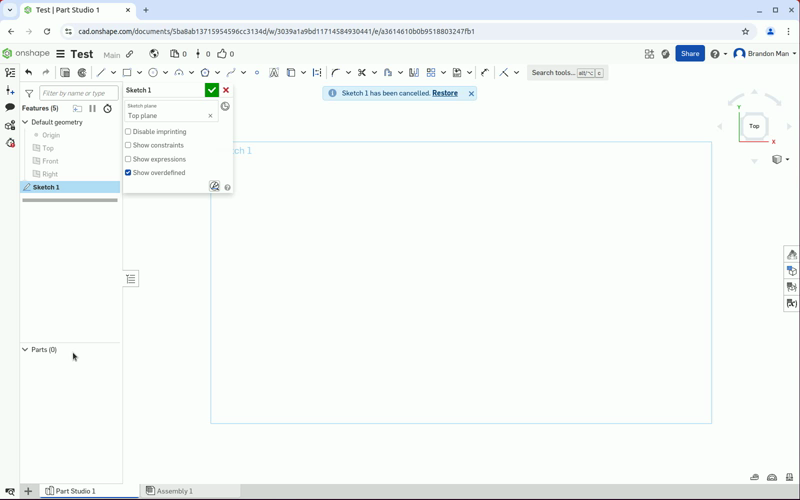
key(y)
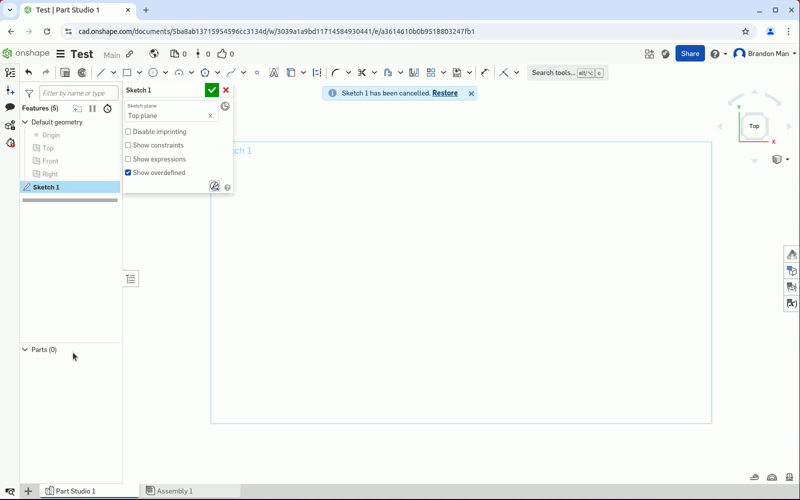
key(l)
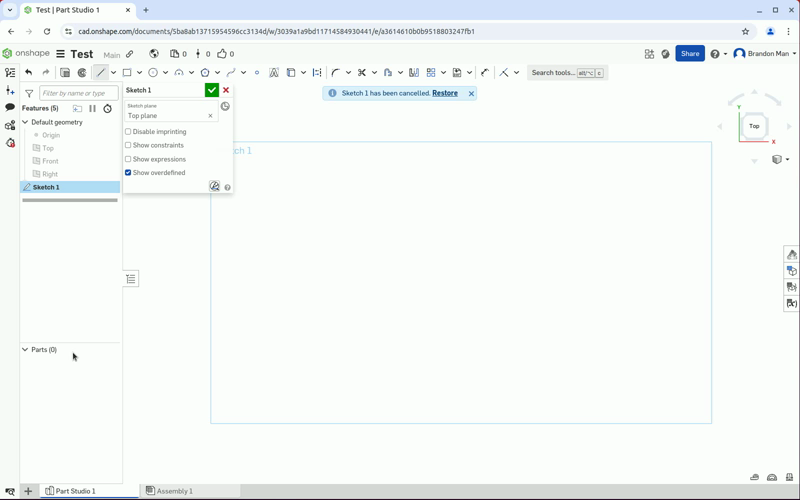
key_down(shift)
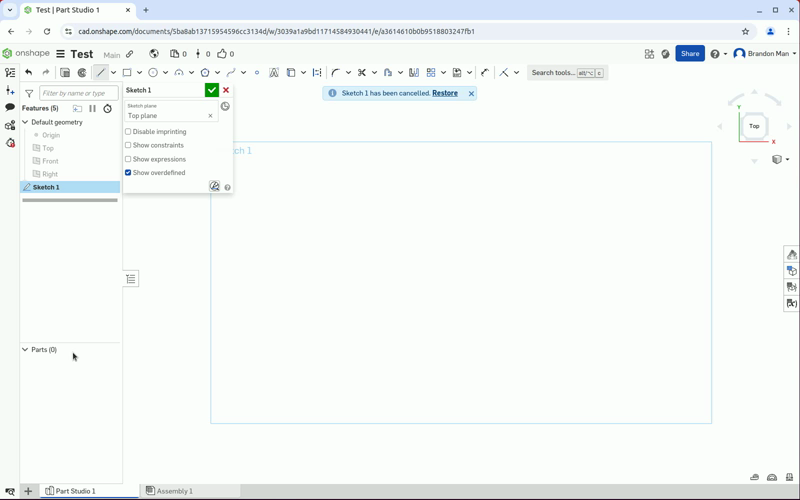
mouse_move(348, 339)
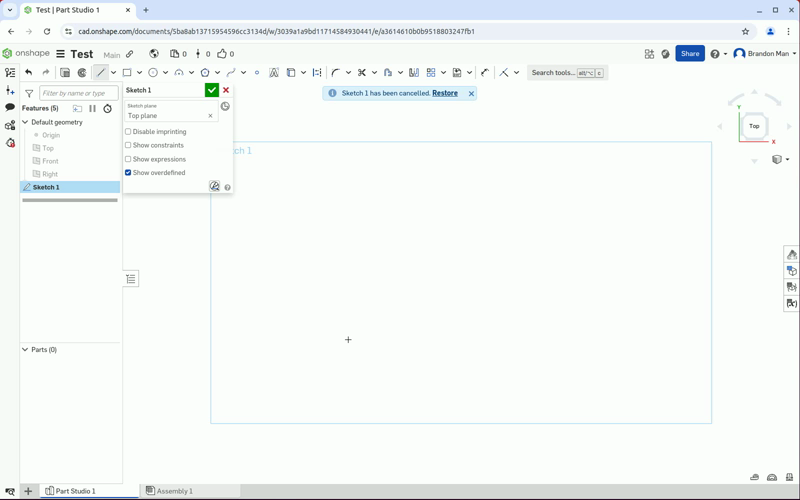
click(348, 339)
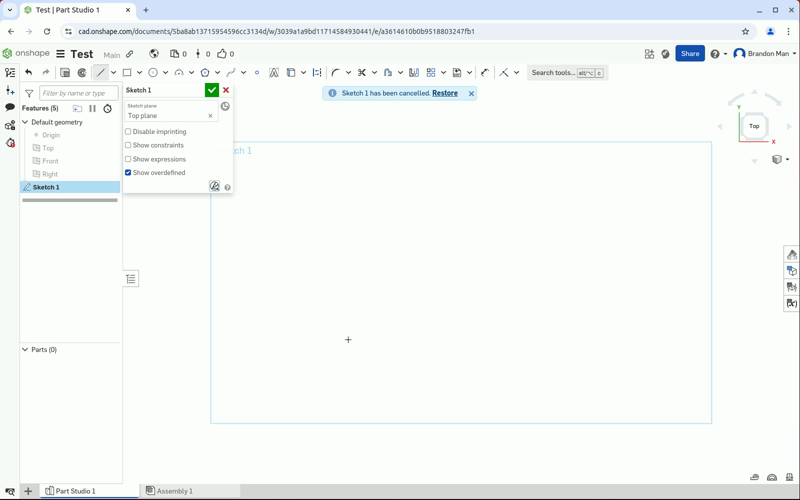
key_up(shift)
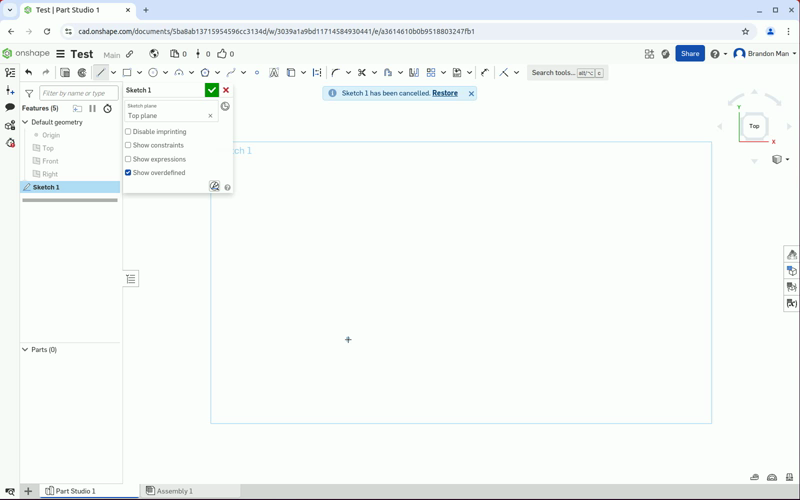
key_down(shift)
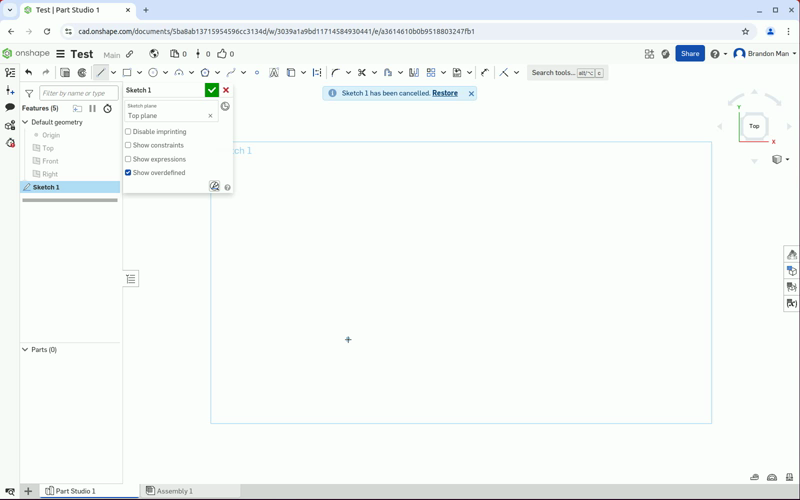
mouse_move(572, 339)
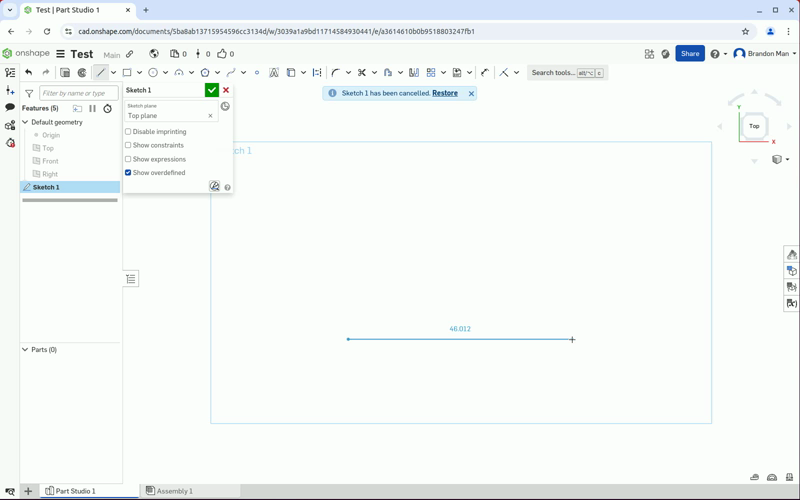
click(572, 339)
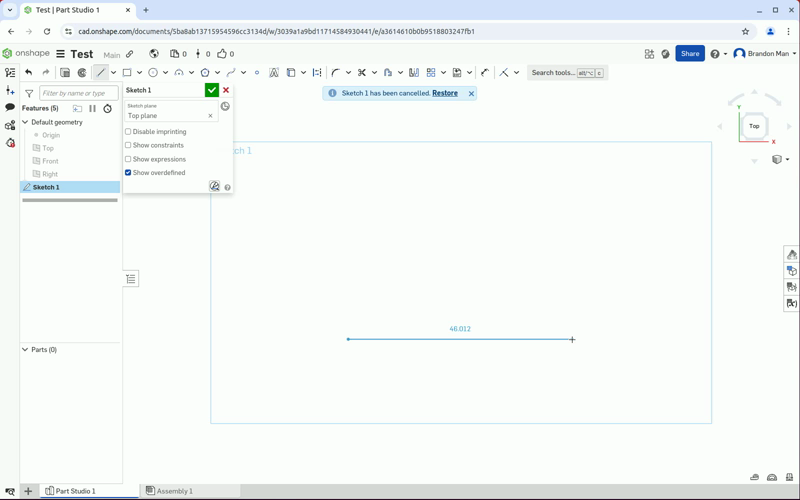
key_up(shift)
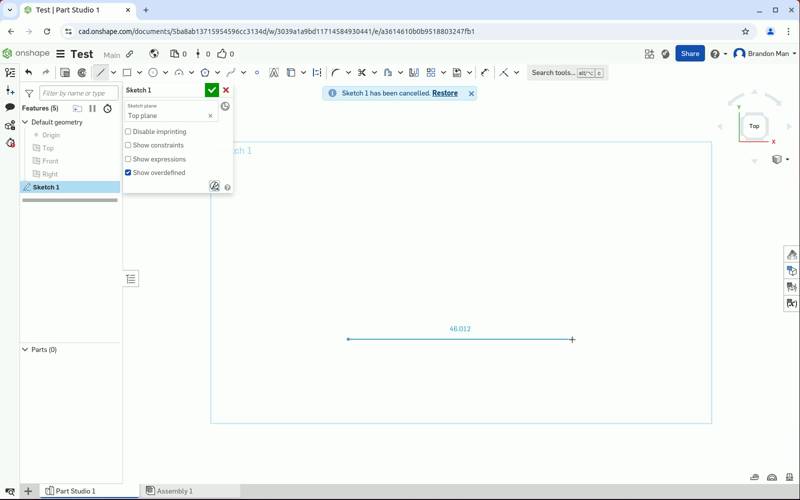
key_down(shift)
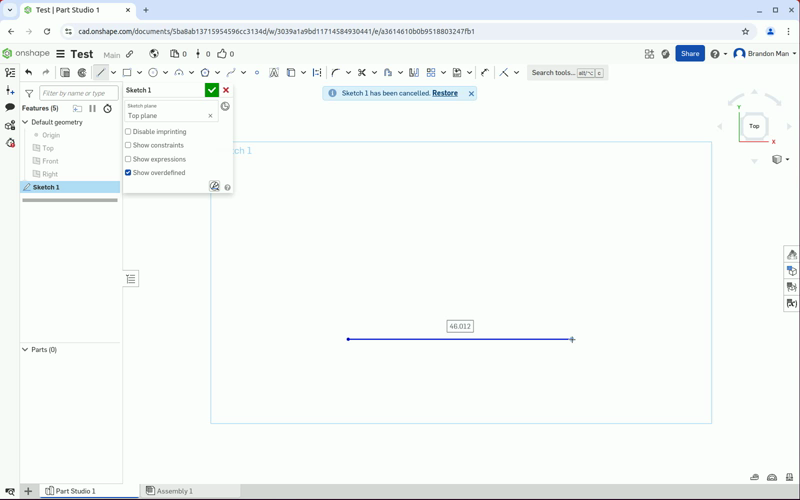
mouse_move(572, 226)
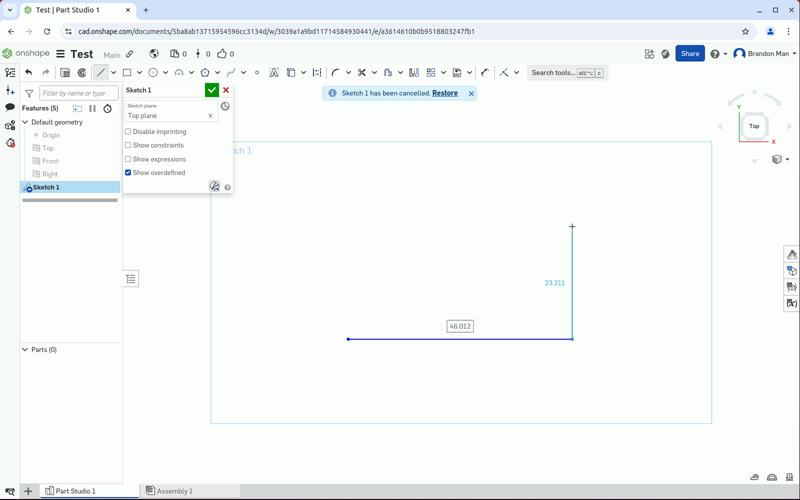
click(572, 226)
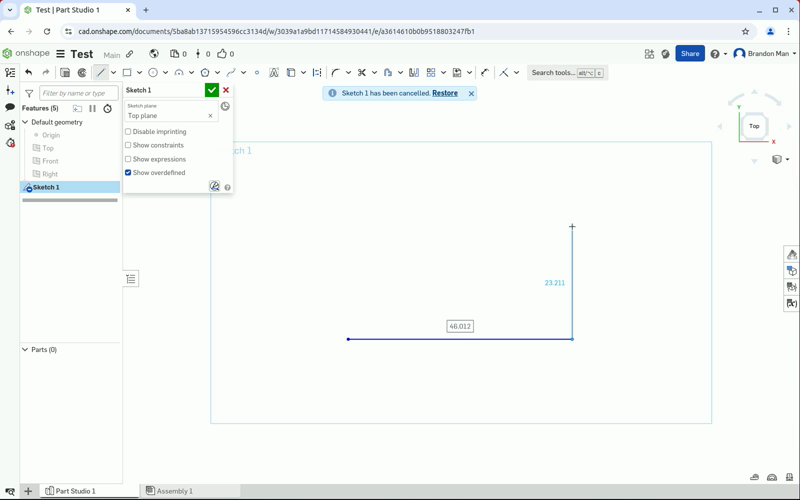
key_up(shift)
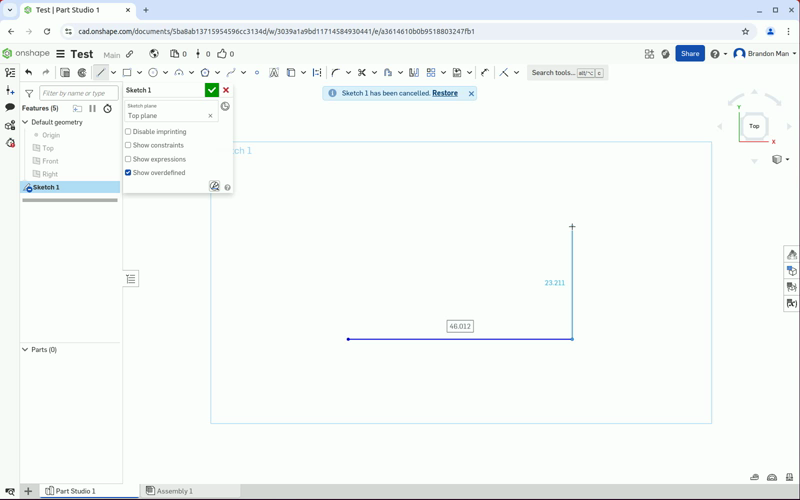
key_down(shift)
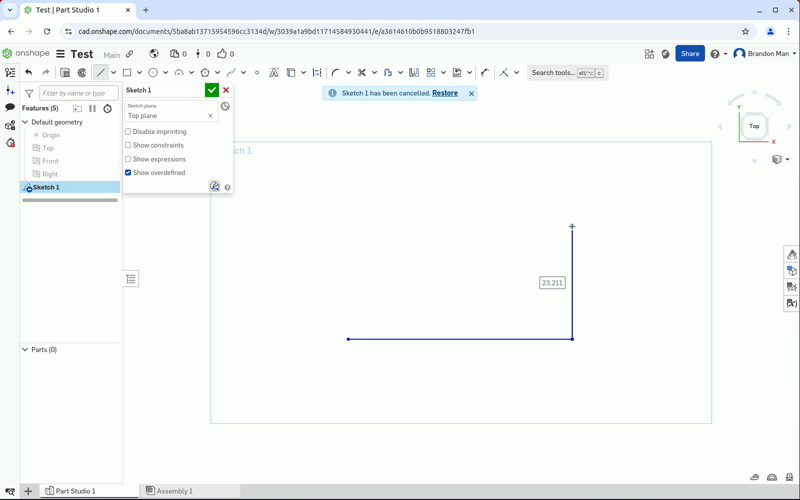
mouse_move(348, 226)
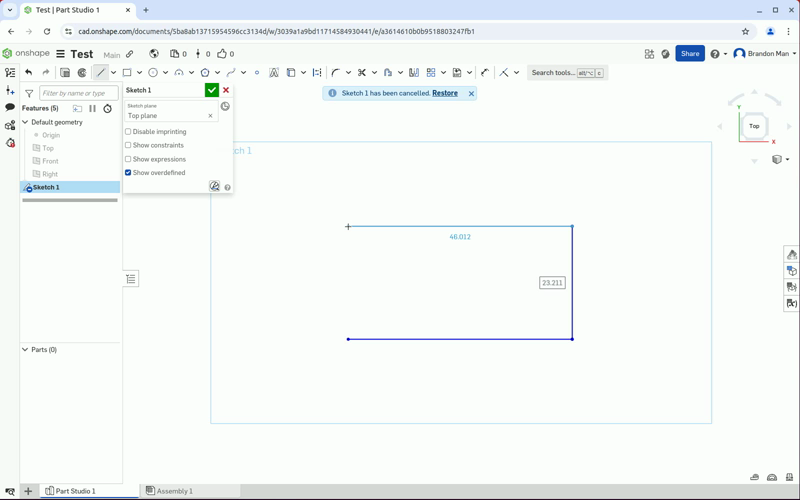
click(348, 226)
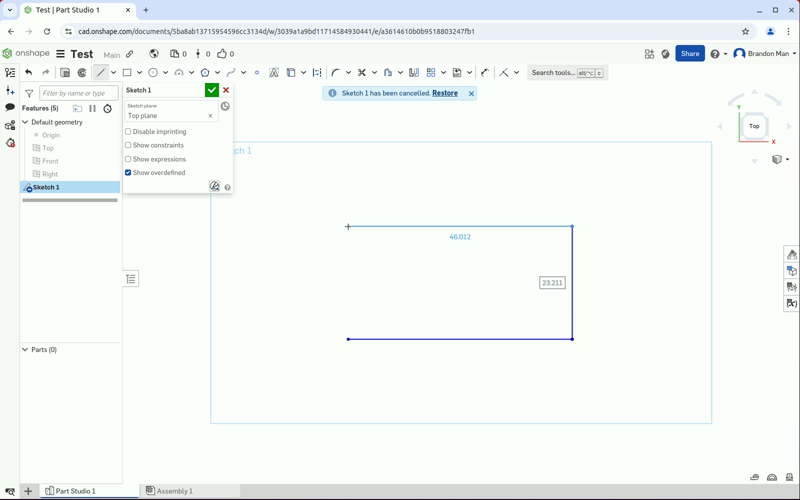
key_up(shift)
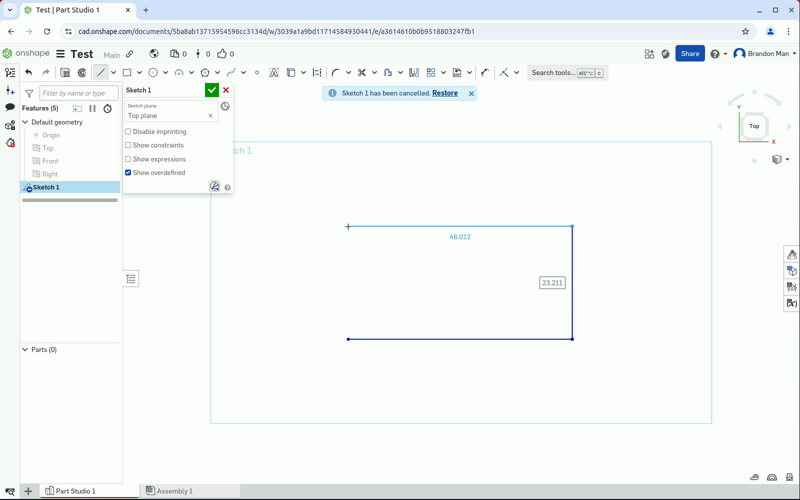
key_down(shift)
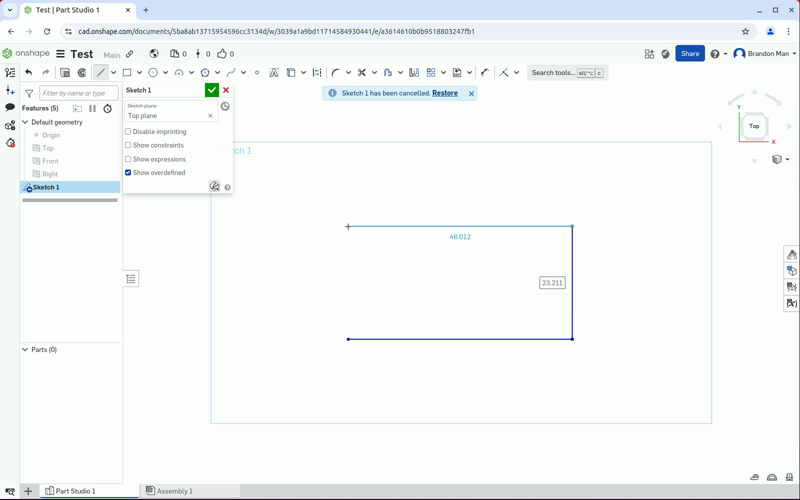
mouse_move(348, 339)
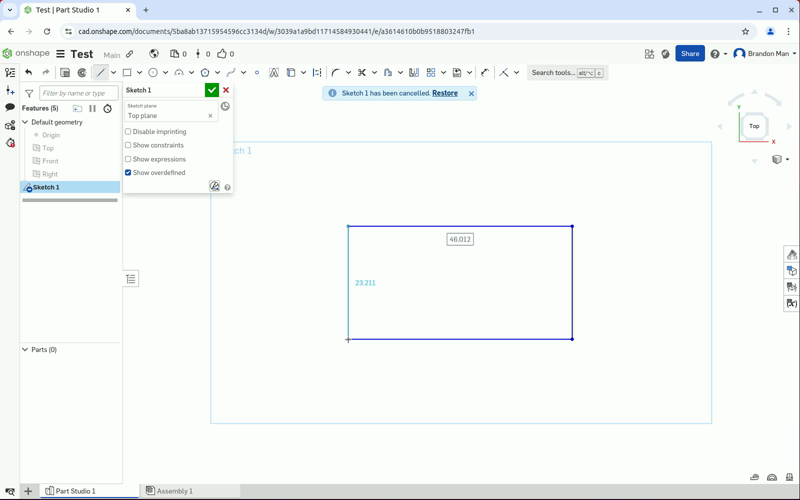
key_up(shift)
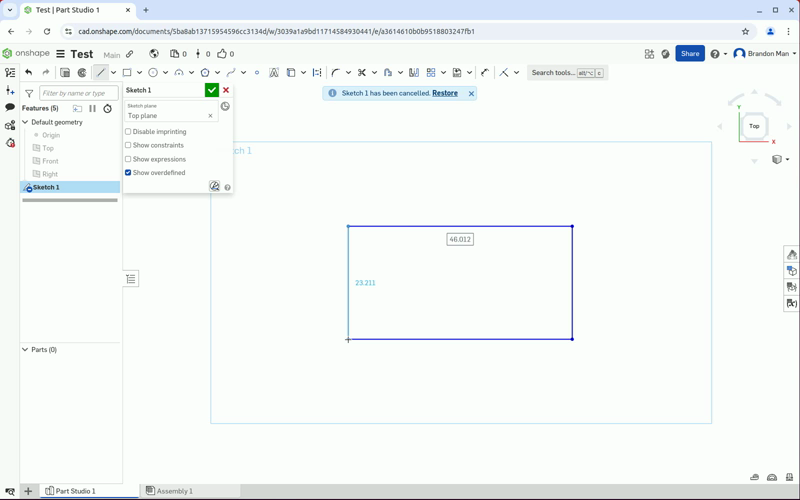
click(348, 339)
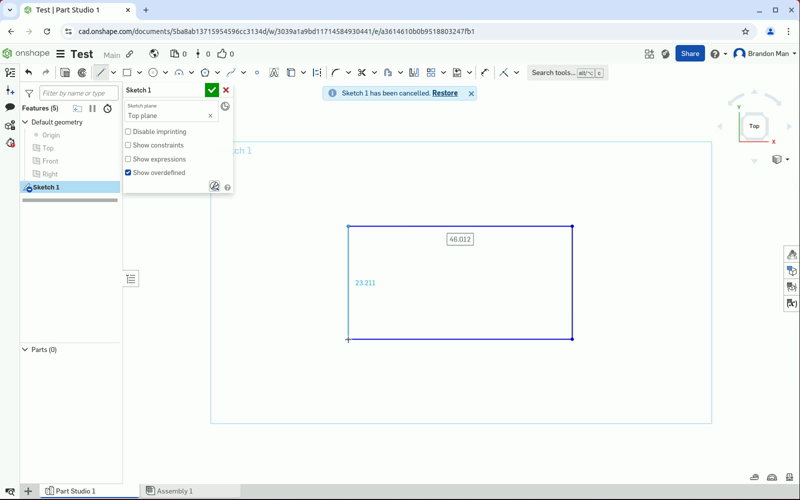
key(esc)
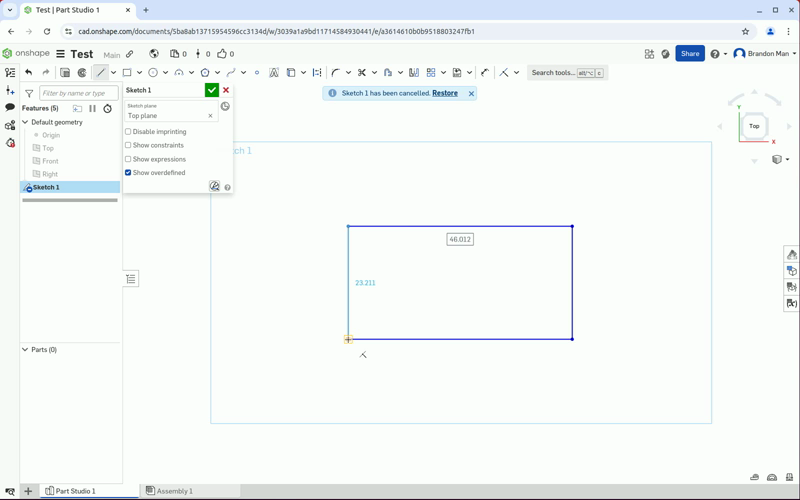
mouse_move(458, 248)
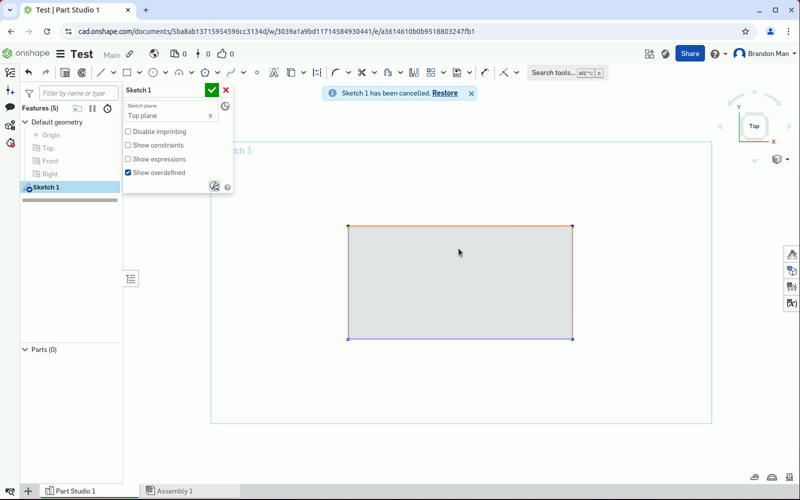
click(458, 248)
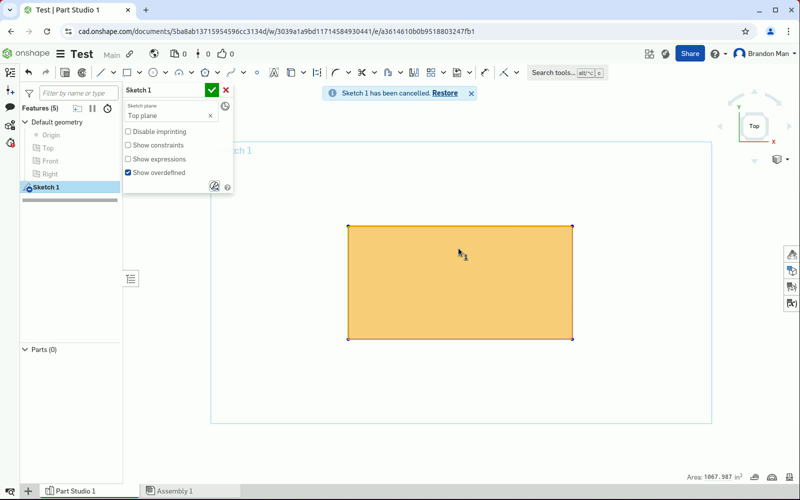
mouse_move(73, 352)
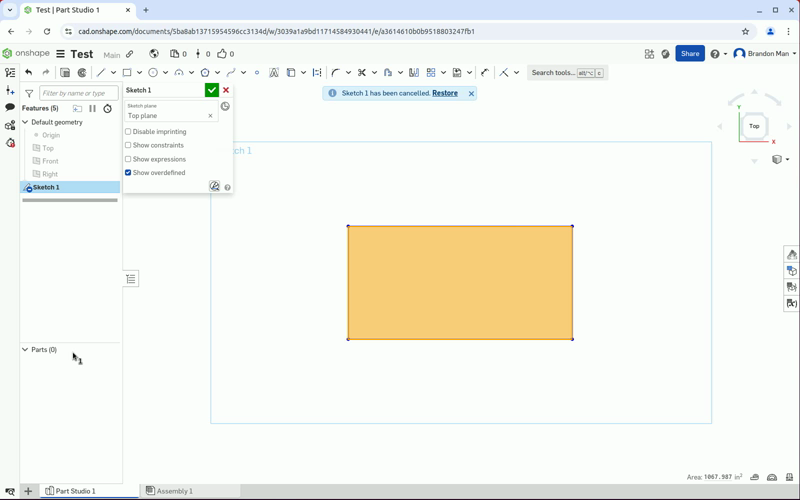
key(shift+y)
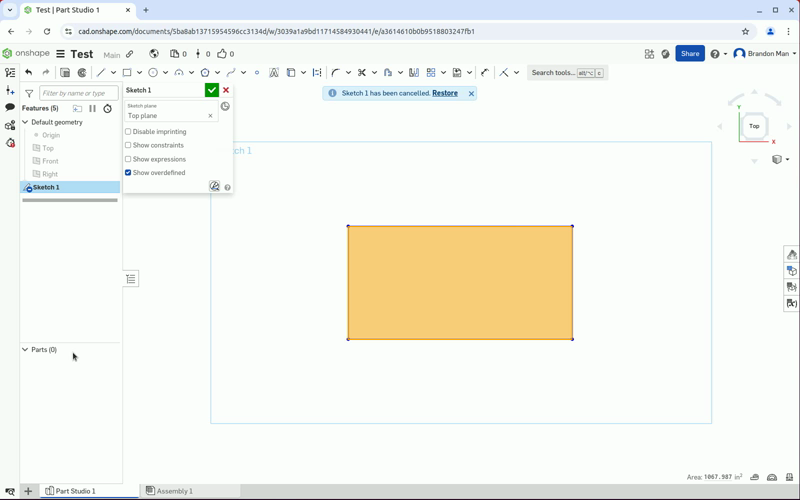
key(shift+e)
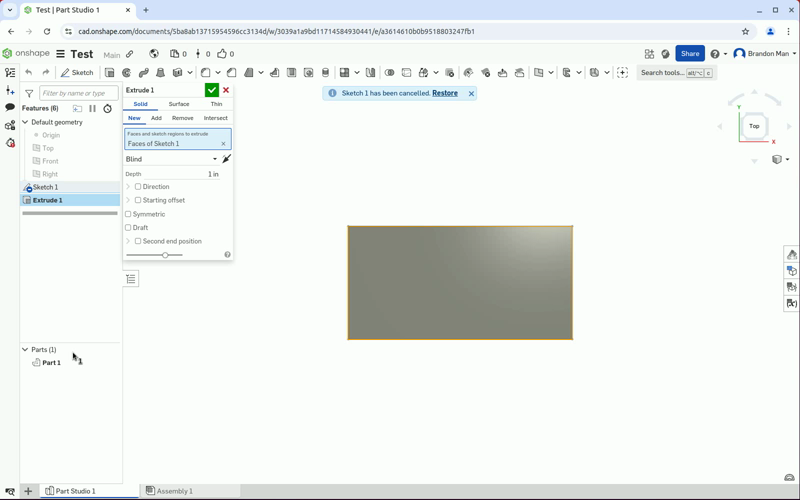
mouse_move(143, 106)
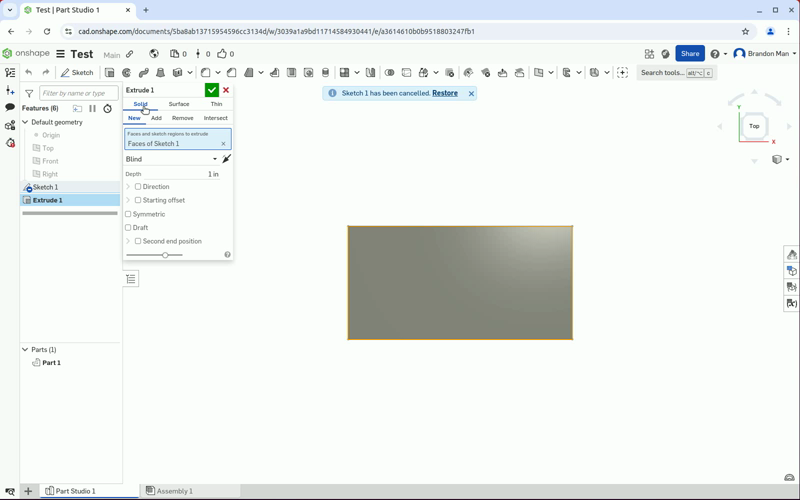
click(143, 106)
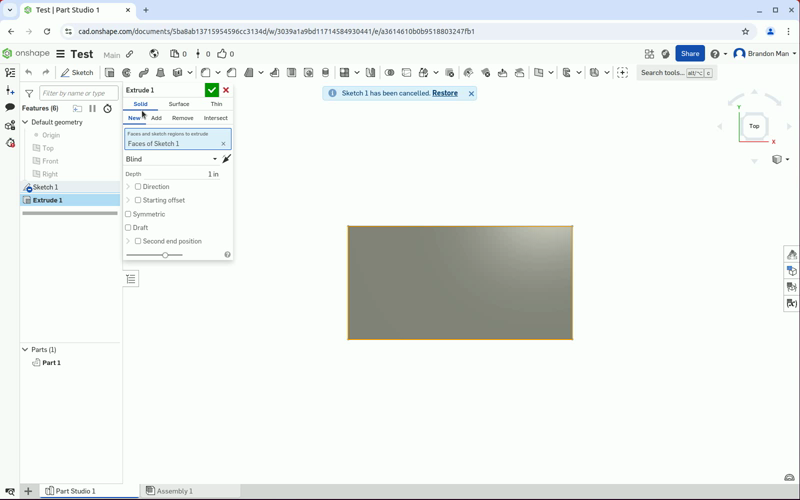
mouse_move(137, 120)
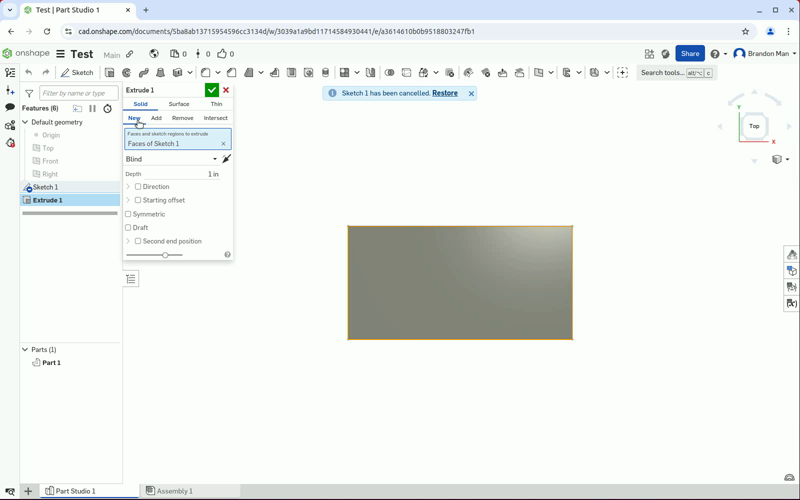
click(137, 120)
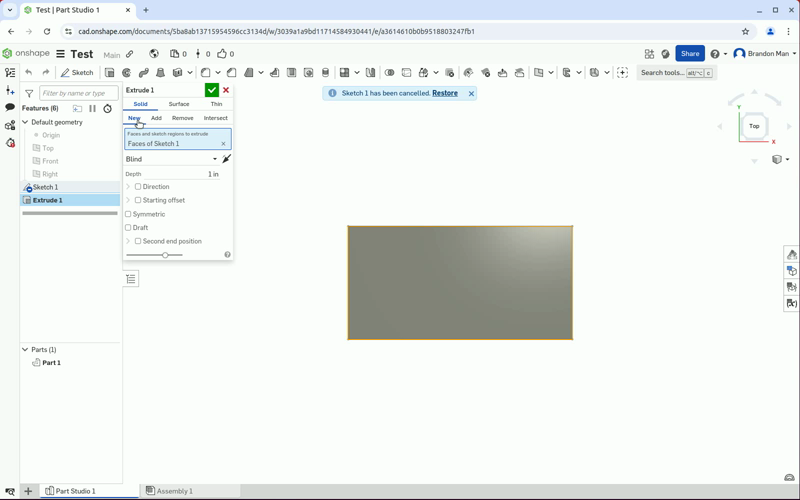
key(tab, 4)
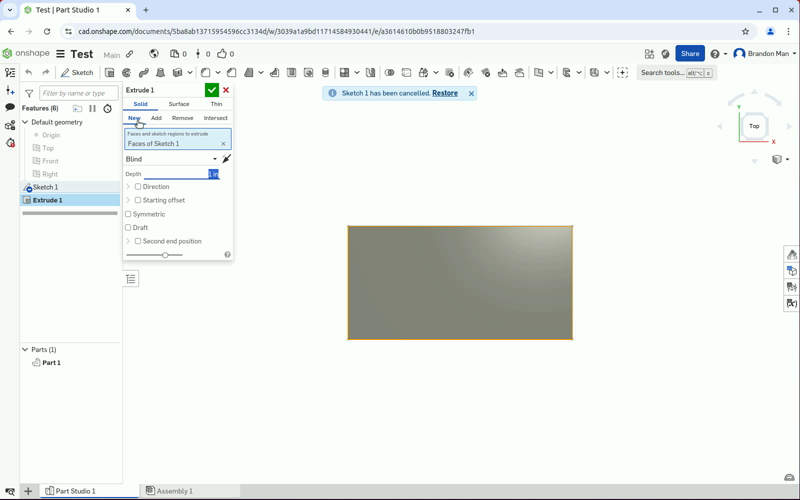
text(4.574)
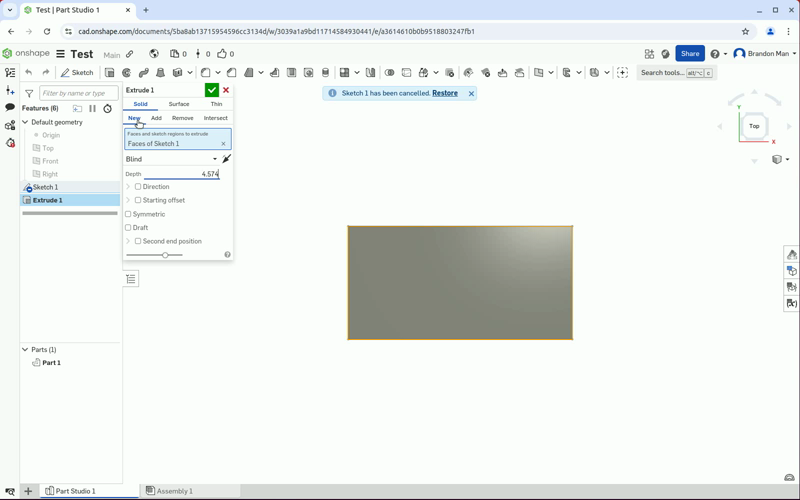
key(enter)
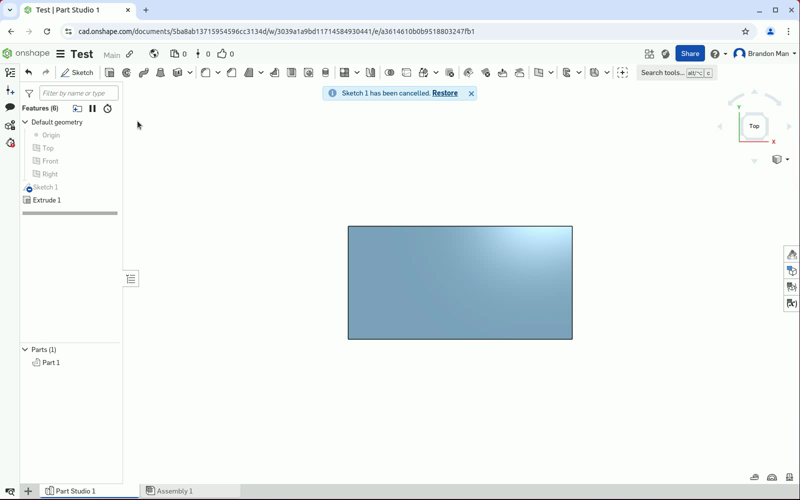
key(shift+h)
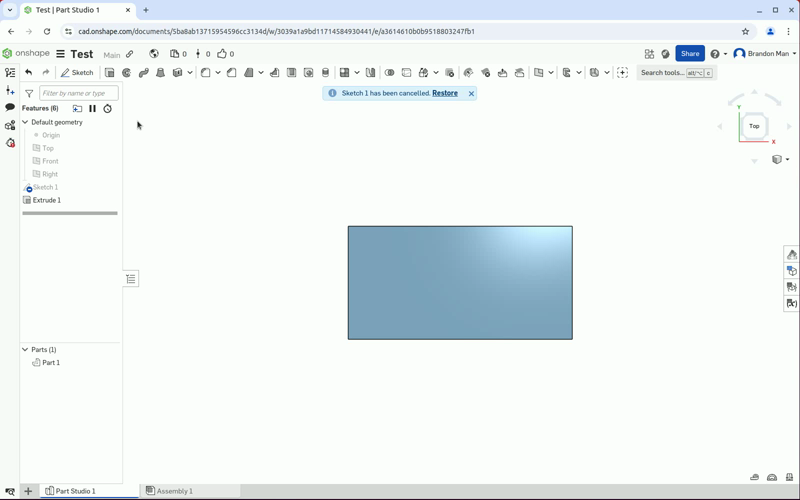
key(shift+h)
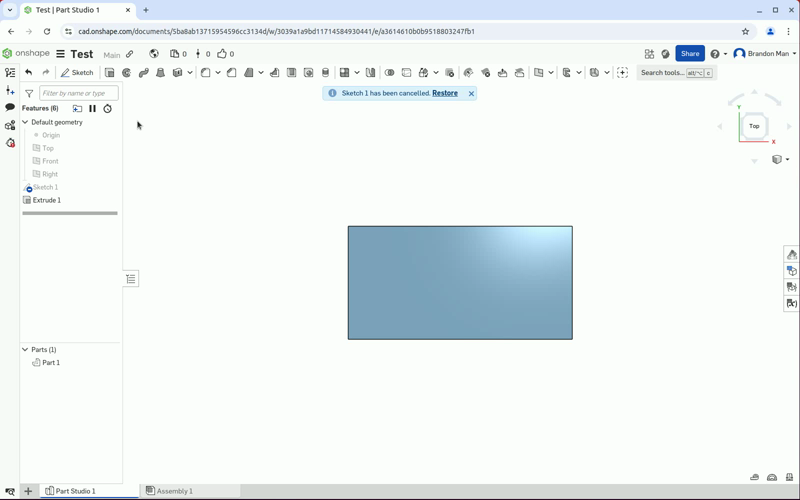
mouse_move(73, 189)
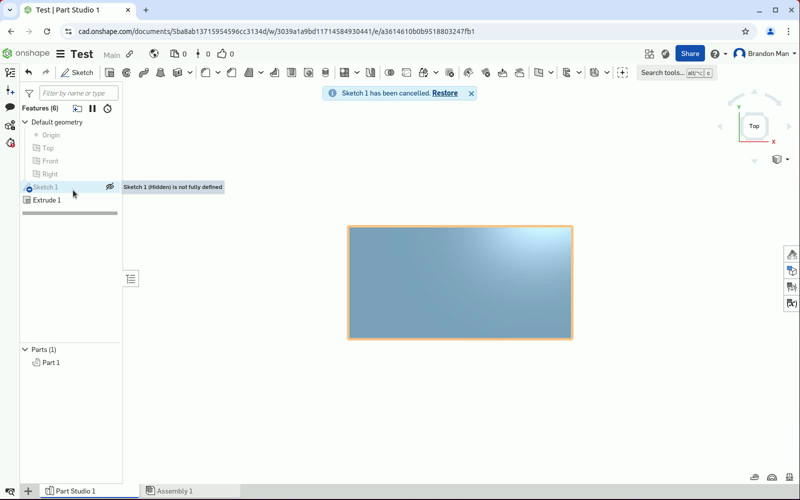
click(73, 189)
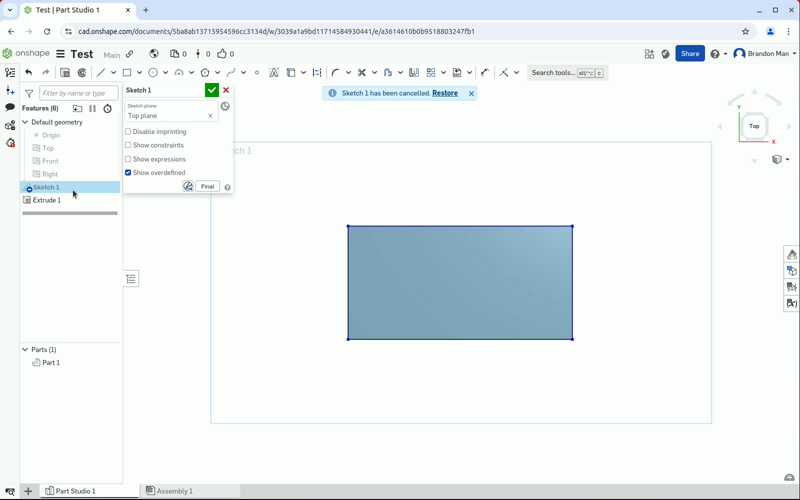
mouse_move(229, 92)
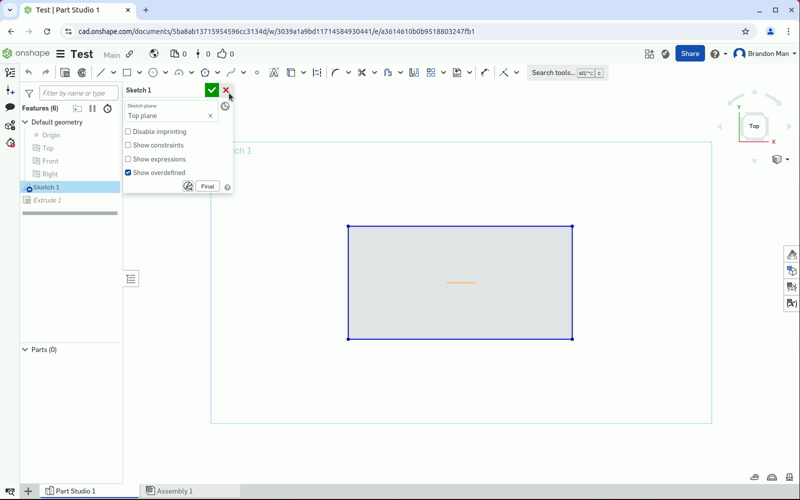
click(229, 92)
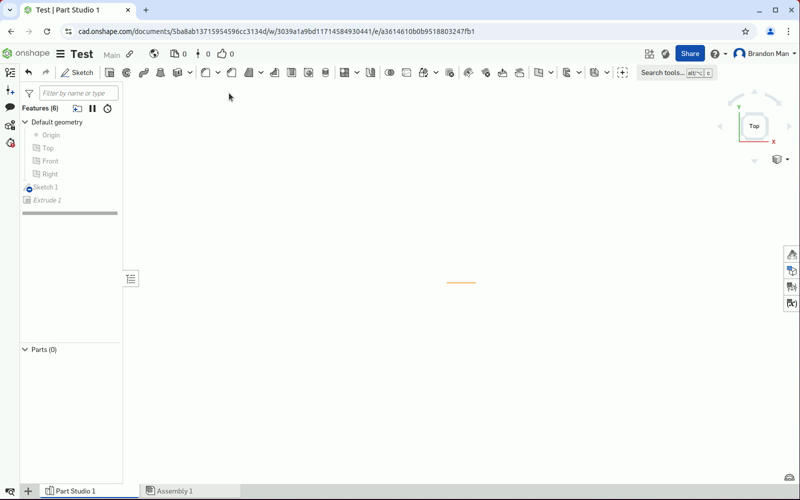
mouse_move(73, 352)
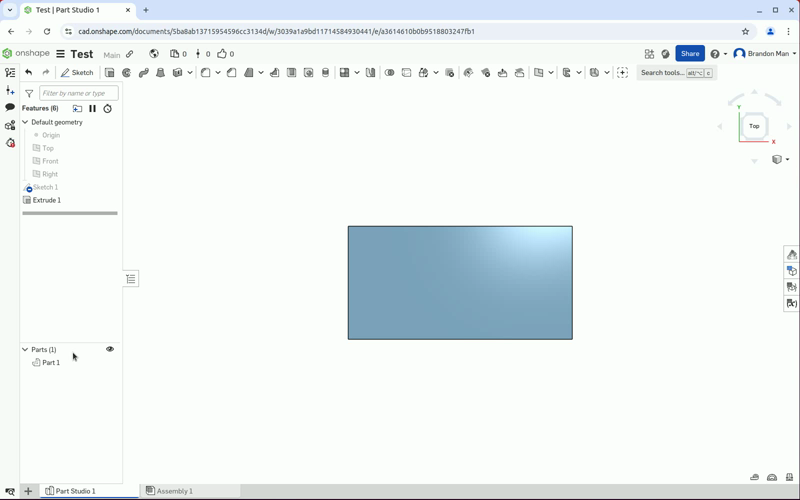
key(y)
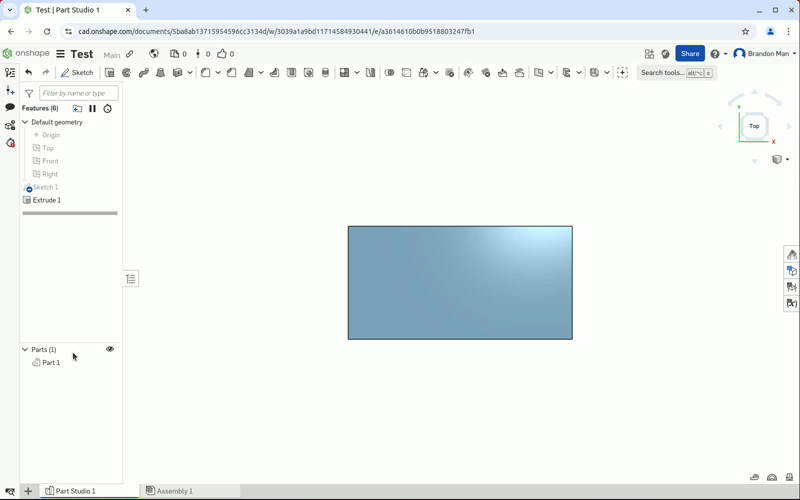
key(shift+p)
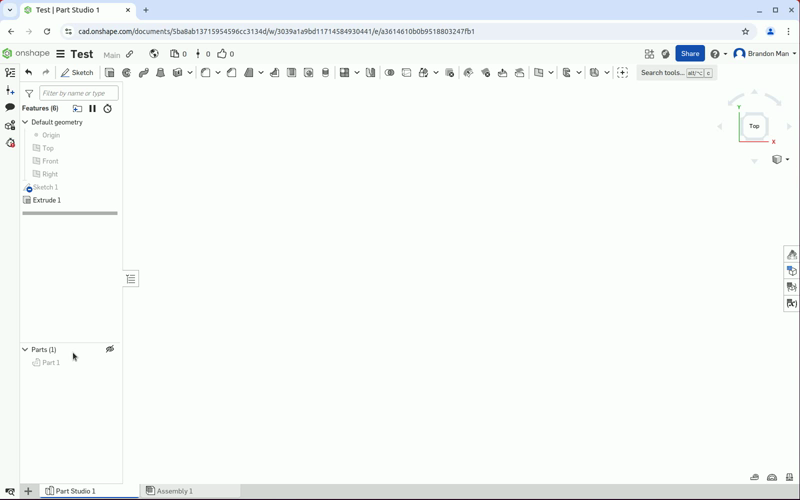
key(space)
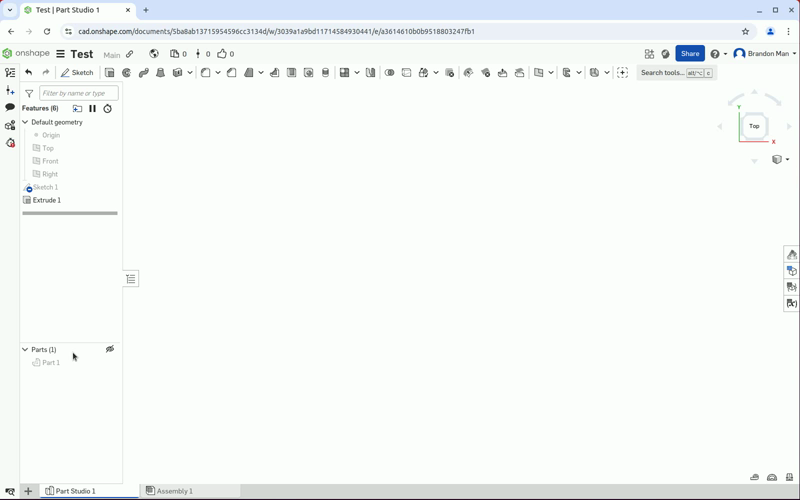
key_down(shift)
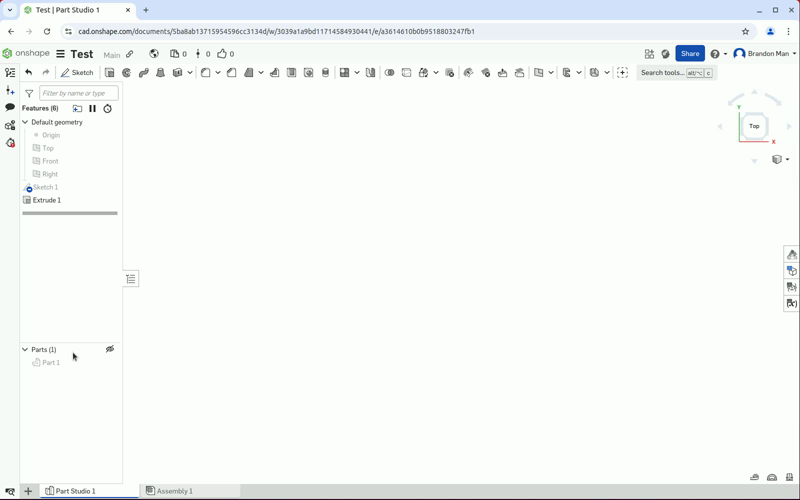
key(up)
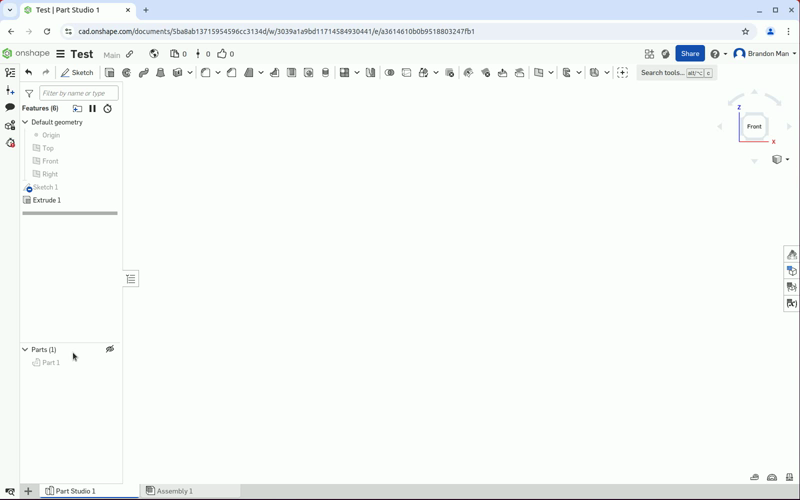
key_up(shift)
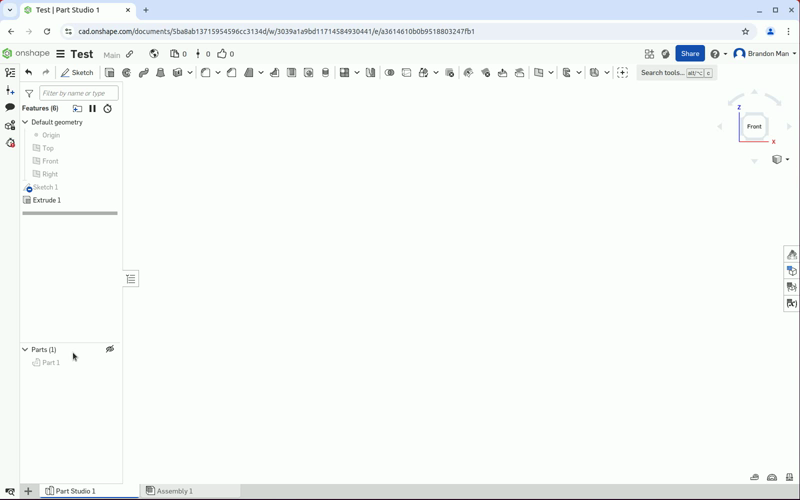
mouse_move(73, 352)
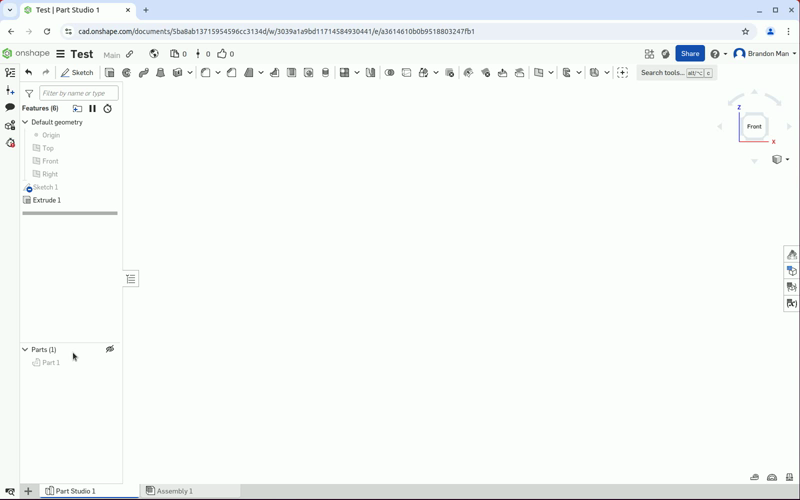
key(shift+y)
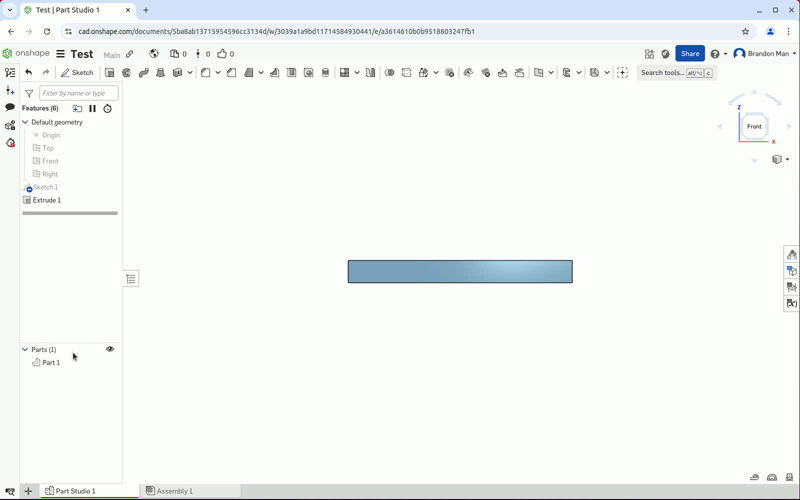
mouse_move(541, 75)
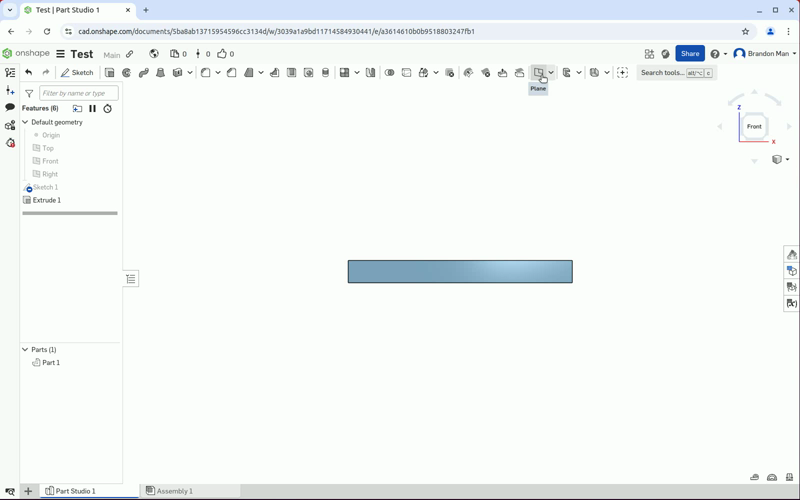
click(541, 75)
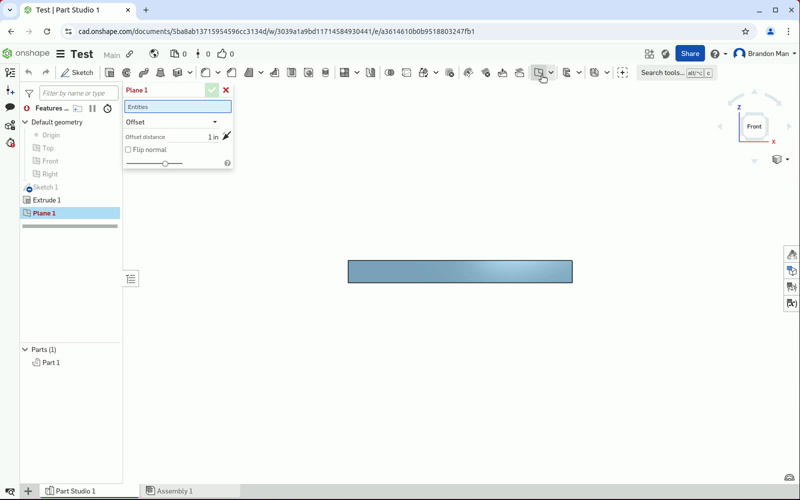
mouse_move(73, 163)
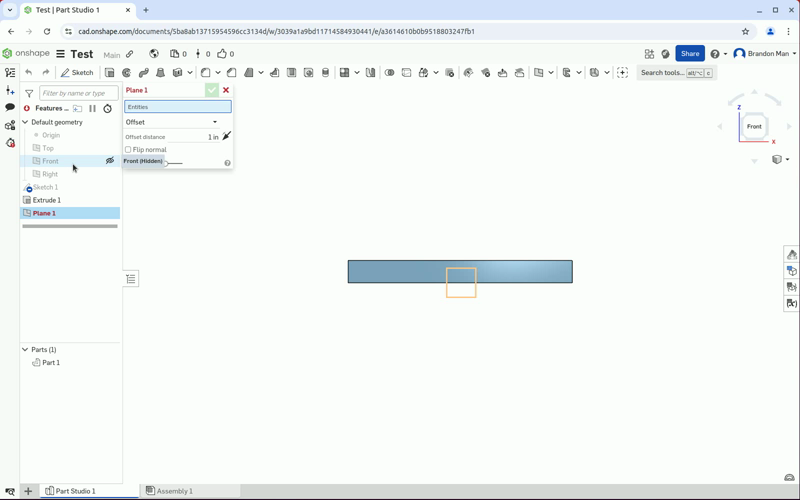
click(73, 163)
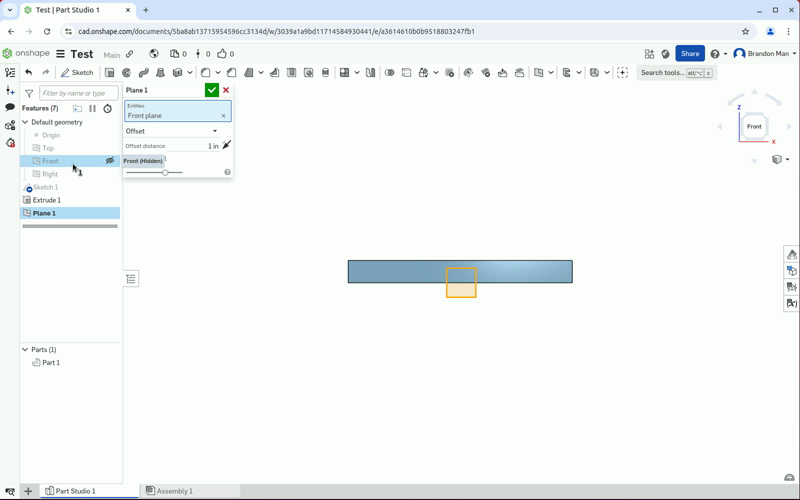
key(tab, 2)
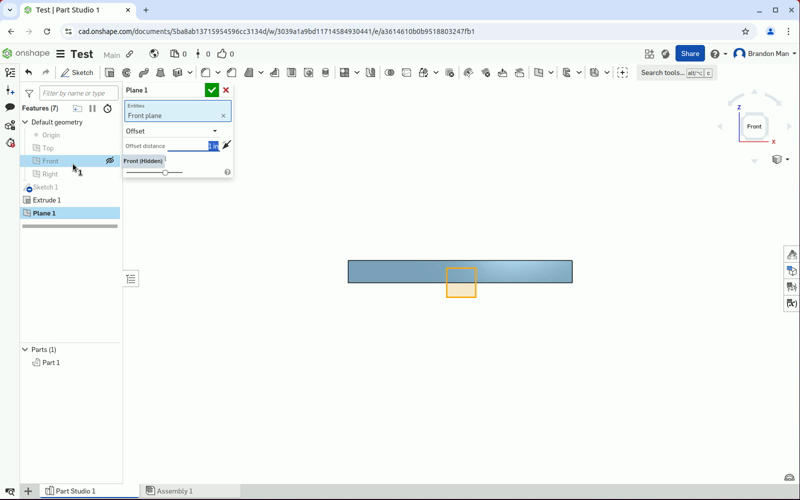
text(11.554)
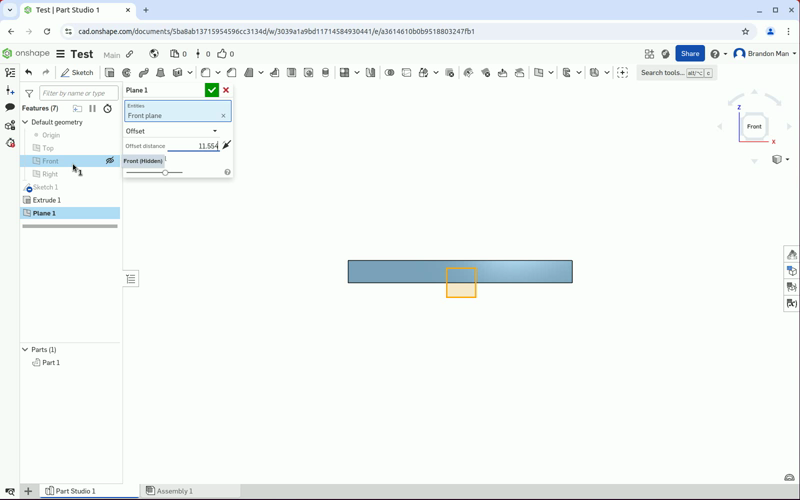
key(enter, 2)
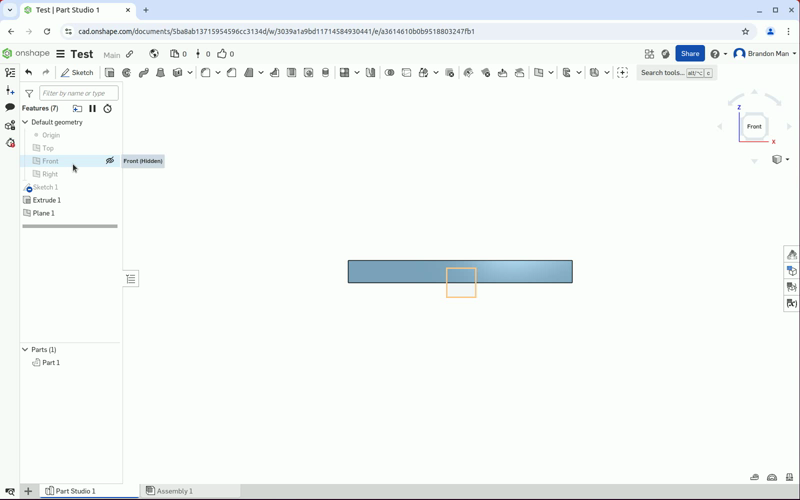
key(shift+s)
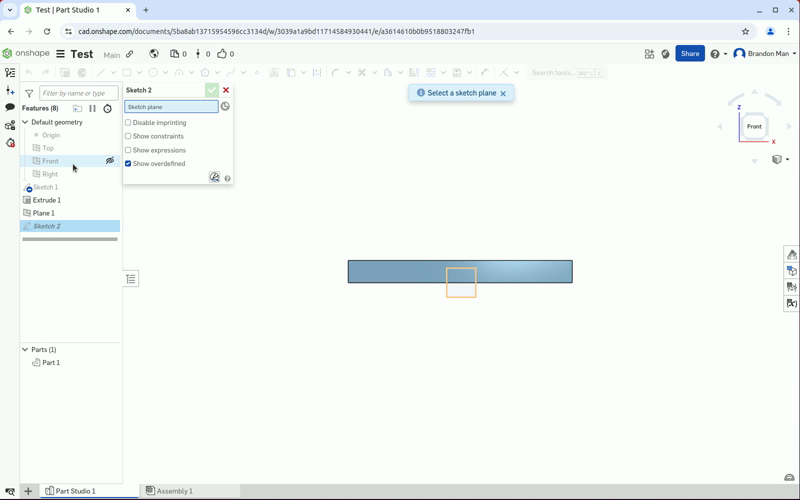
mouse_move(73, 215)
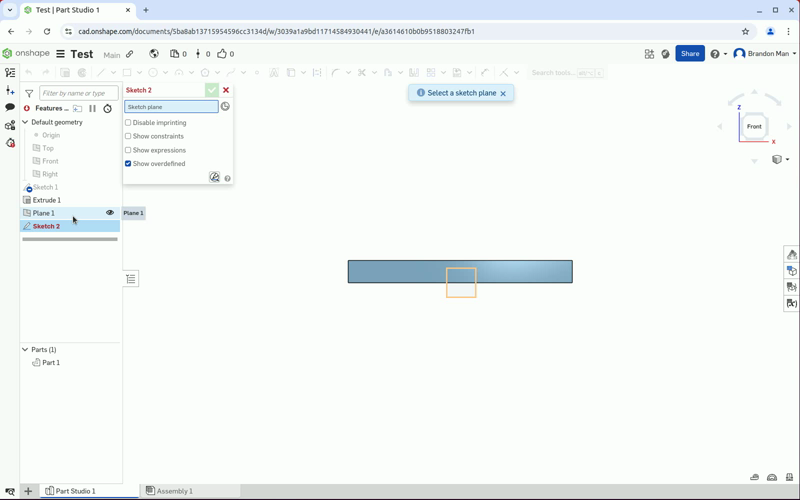
click(73, 215)
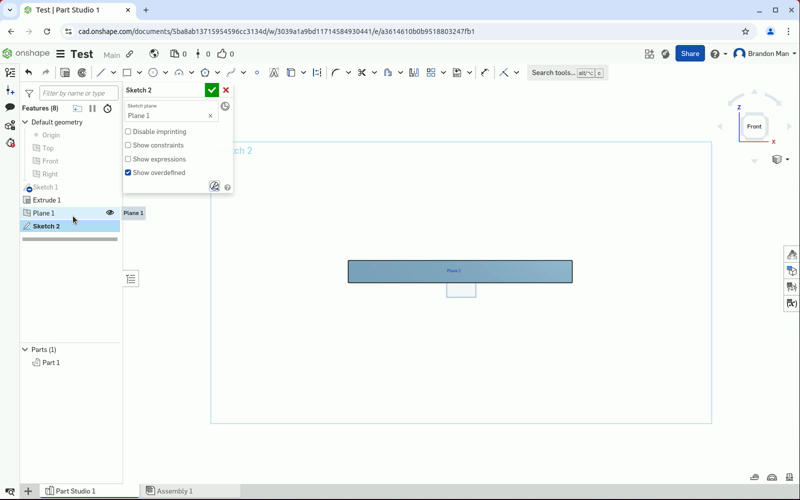
mouse_move(73, 352)
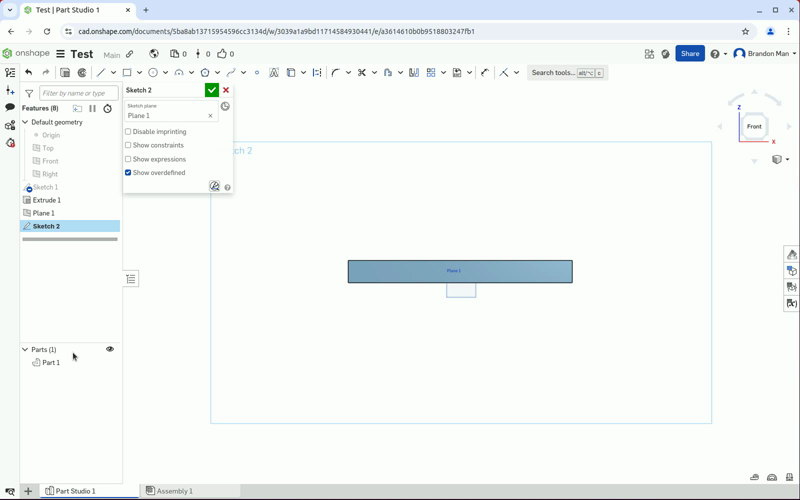
key(y)
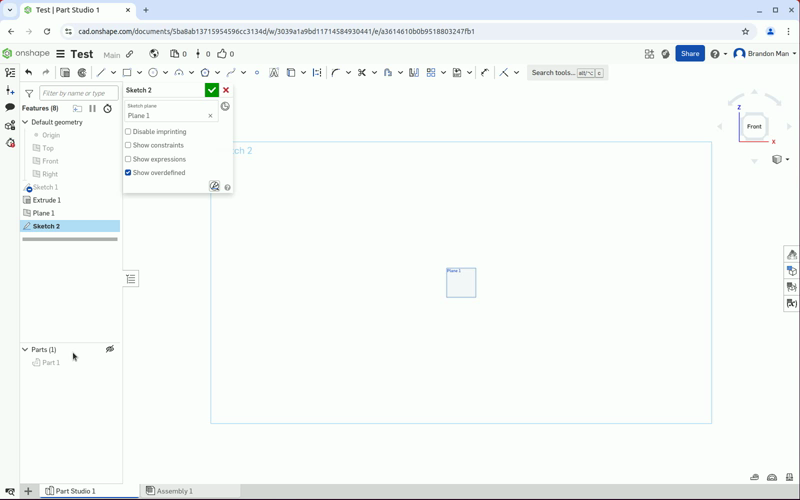
key(a)
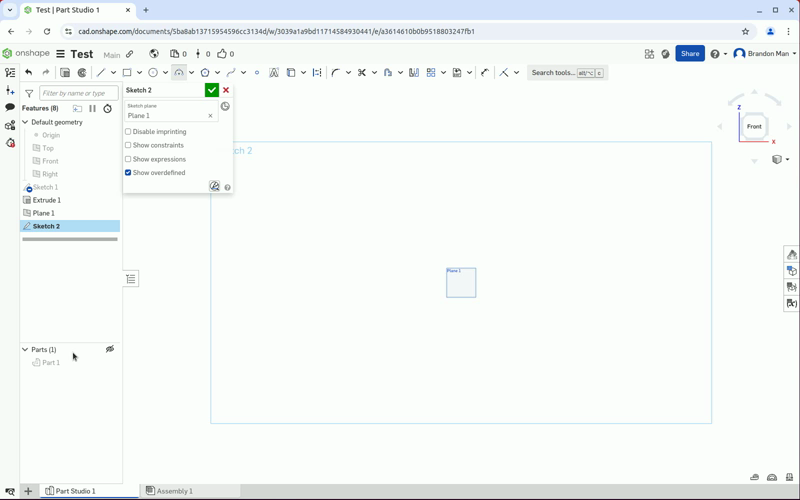
key_down(shift)
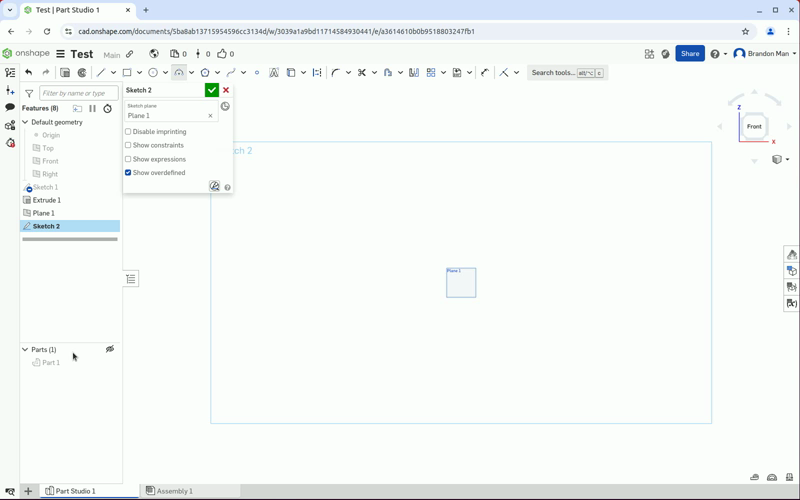
mouse_move(372, 282)
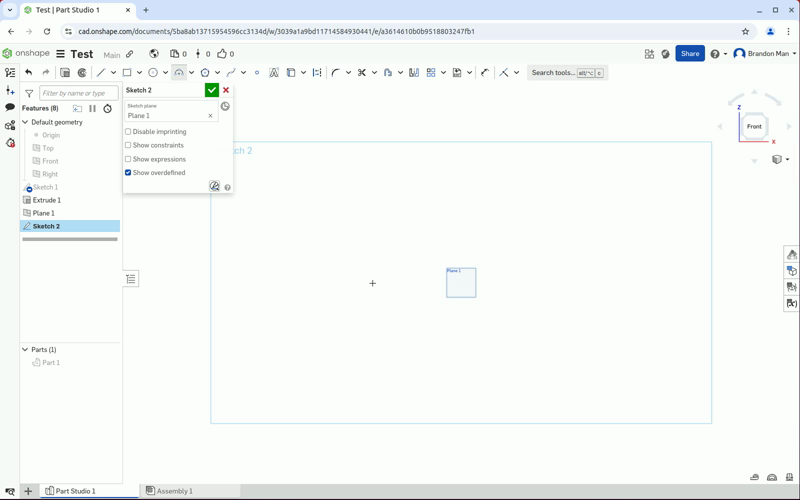
click(372, 282)
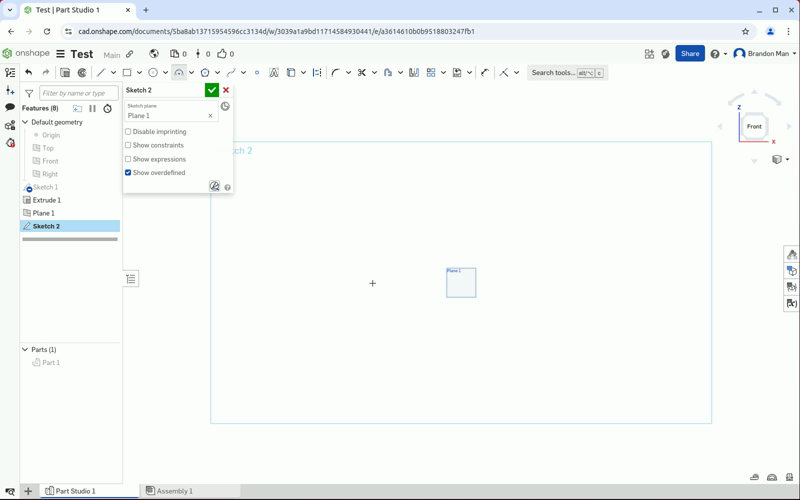
key_up(shift)
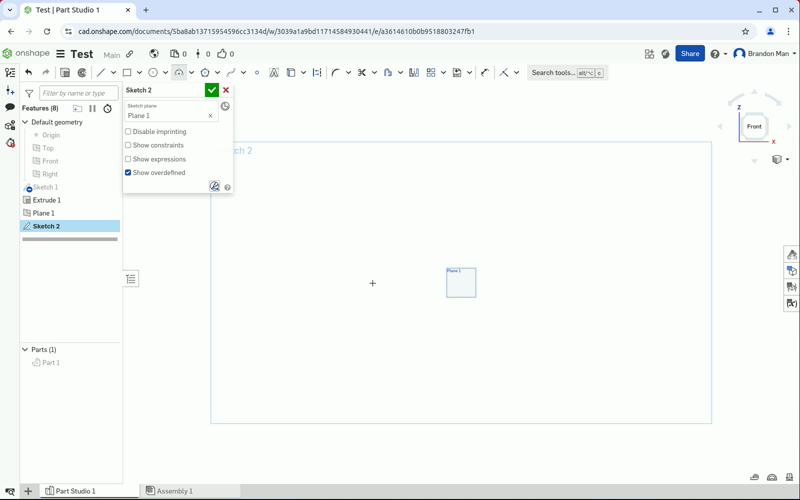
key_down(shift)
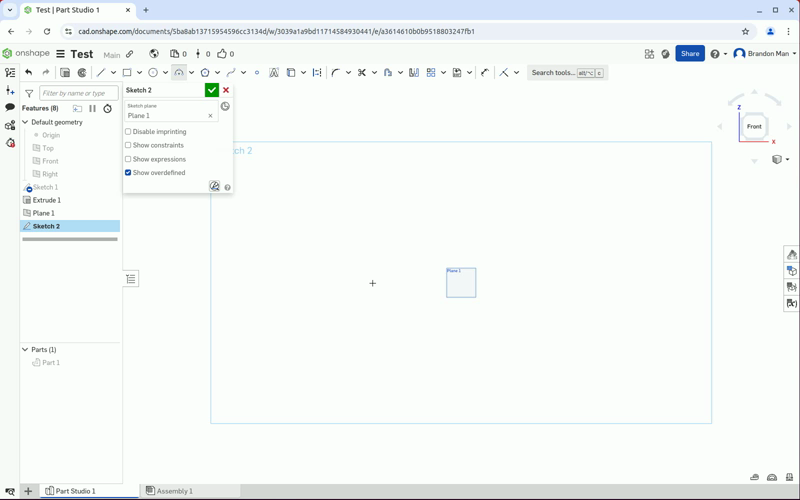
mouse_move(407, 282)
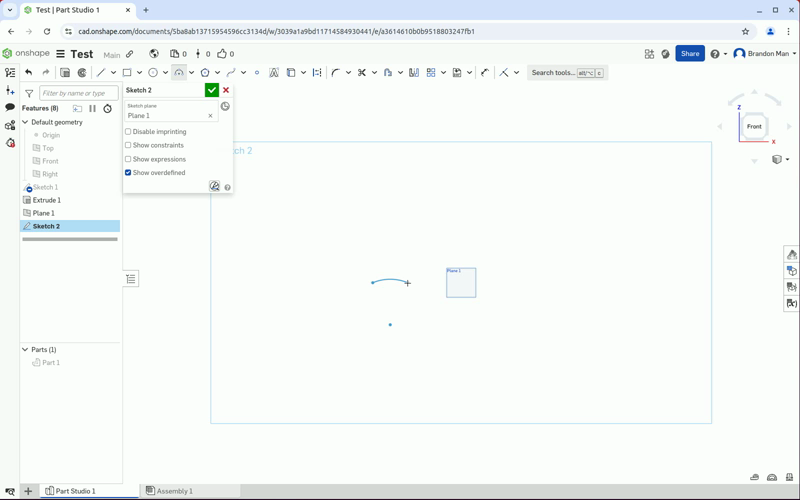
click(407, 282)
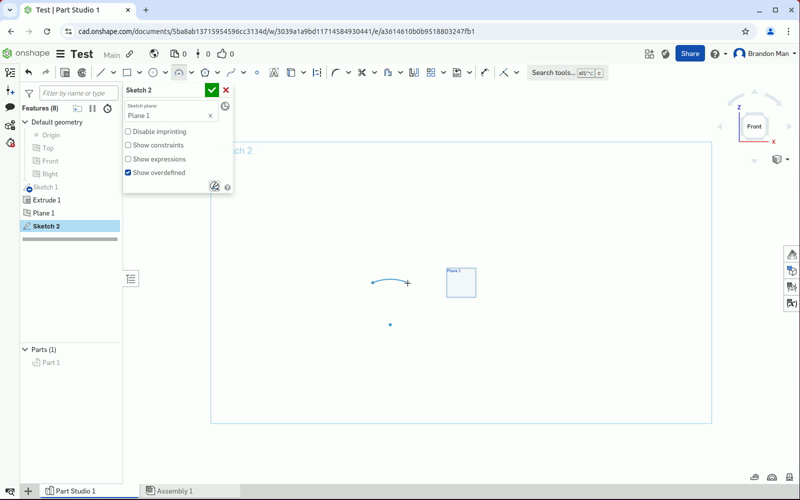
mouse_move(390, 300)
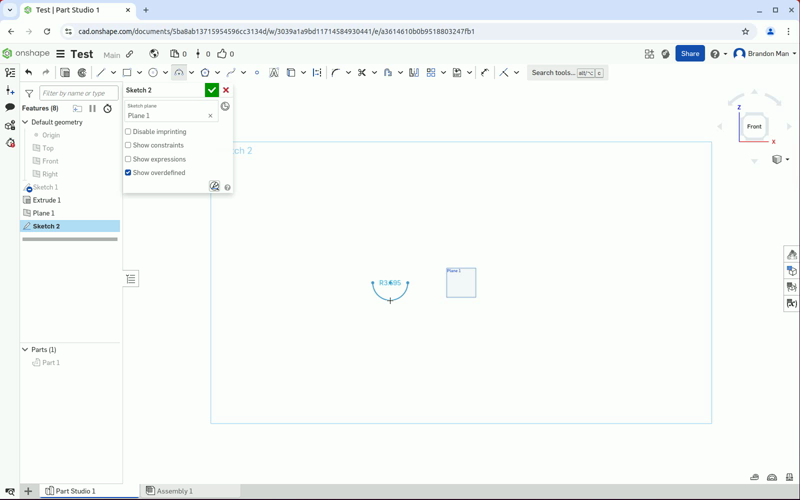
click(390, 300)
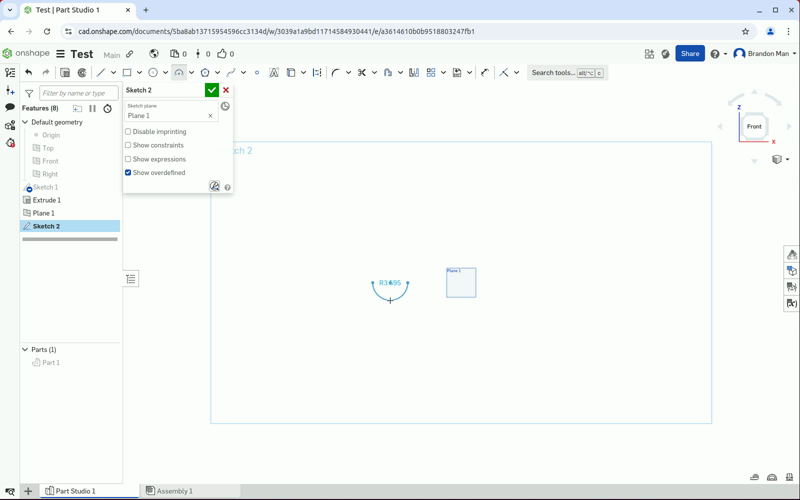
key_up(shift)
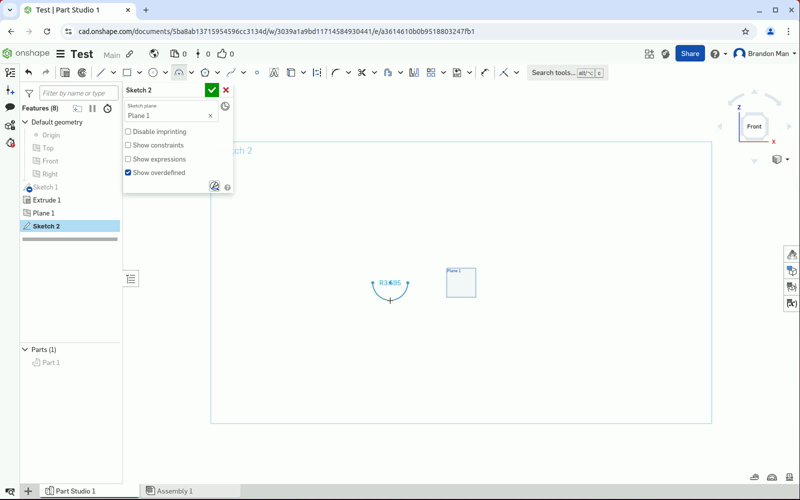
key(esc)
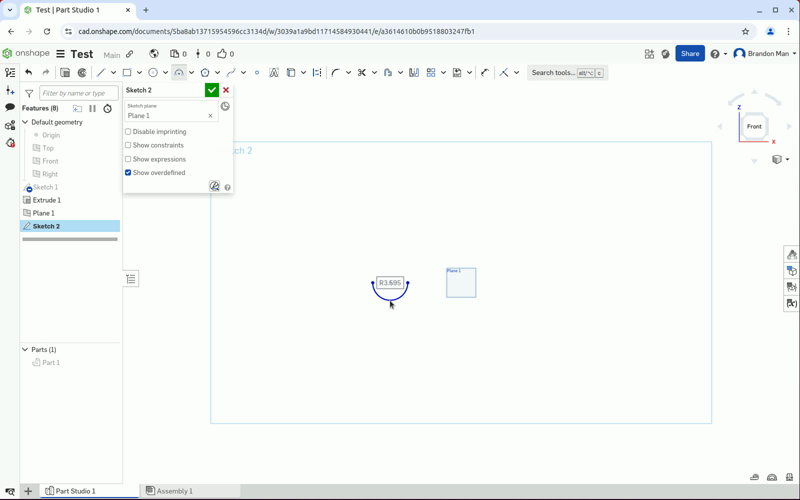
key(l)
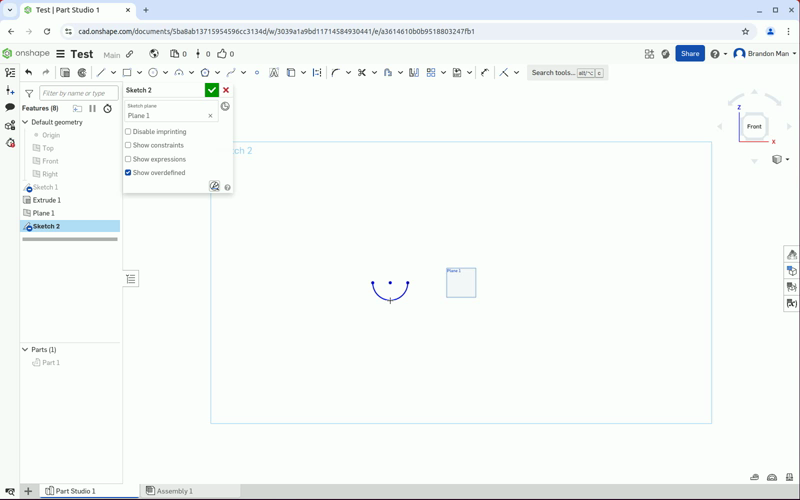
mouse_move(407, 282)
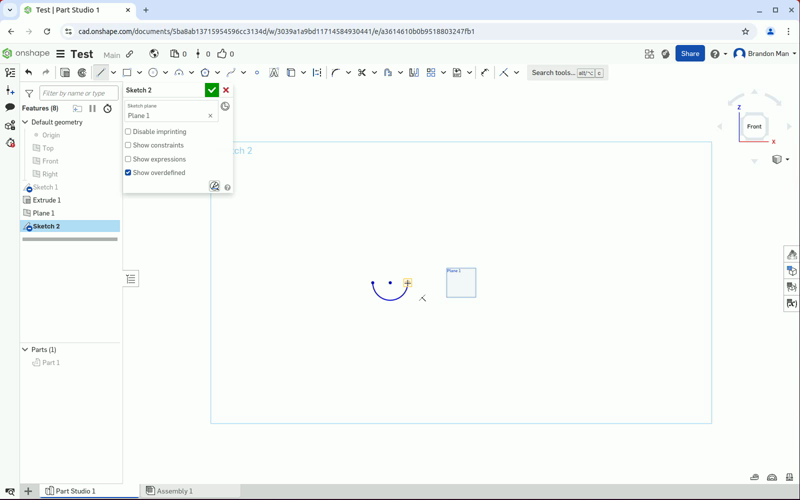
click(407, 282)
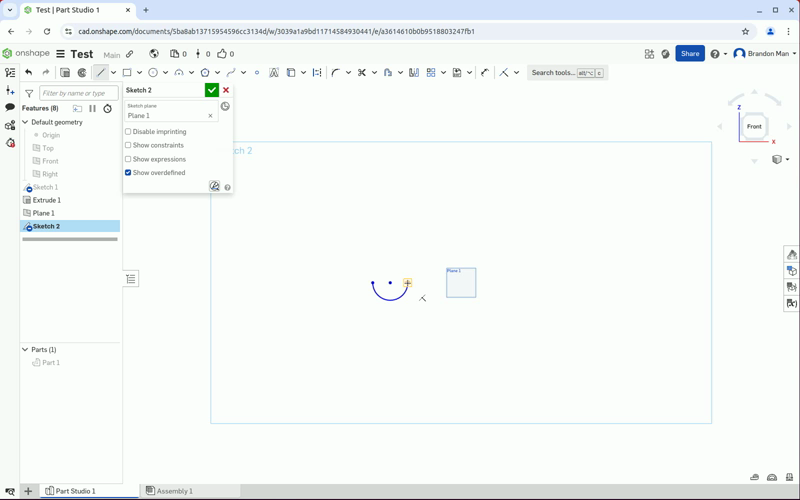
mouse_move(437, 282)
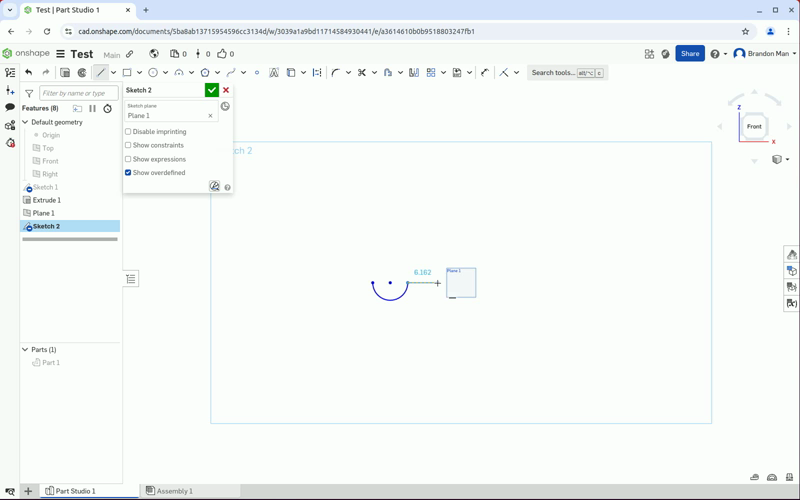
key_down(shift)
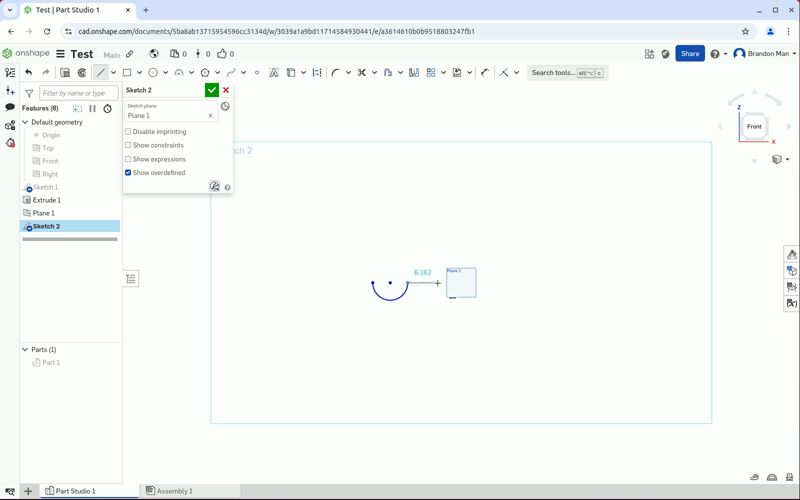
mouse_move(372, 282)
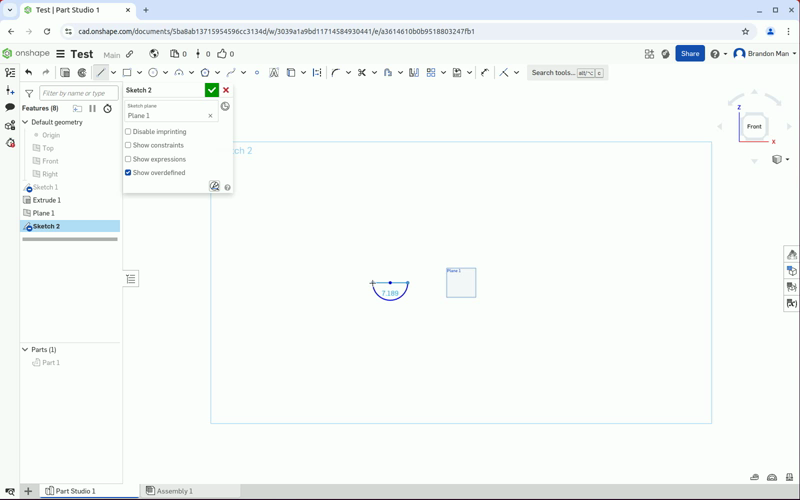
key_up(shift)
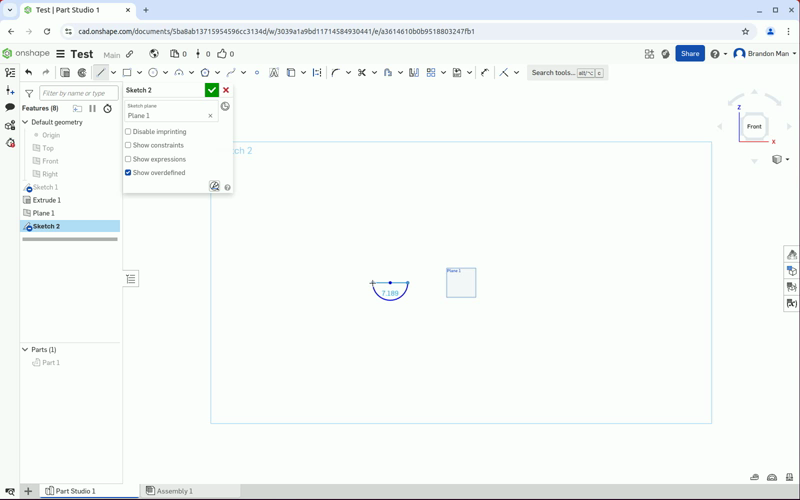
click(372, 282)
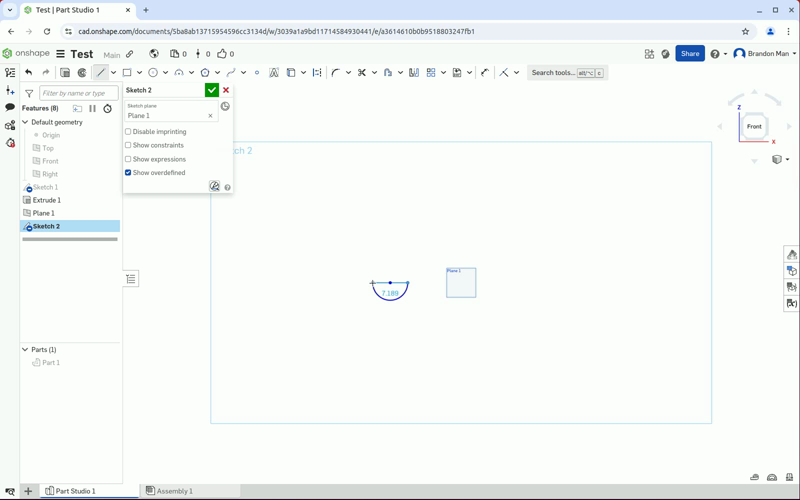
key(esc)
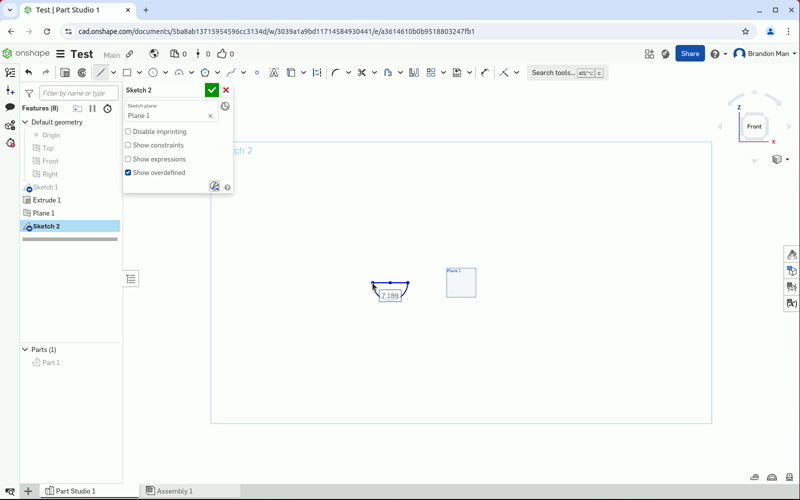
mouse_move(391, 296)
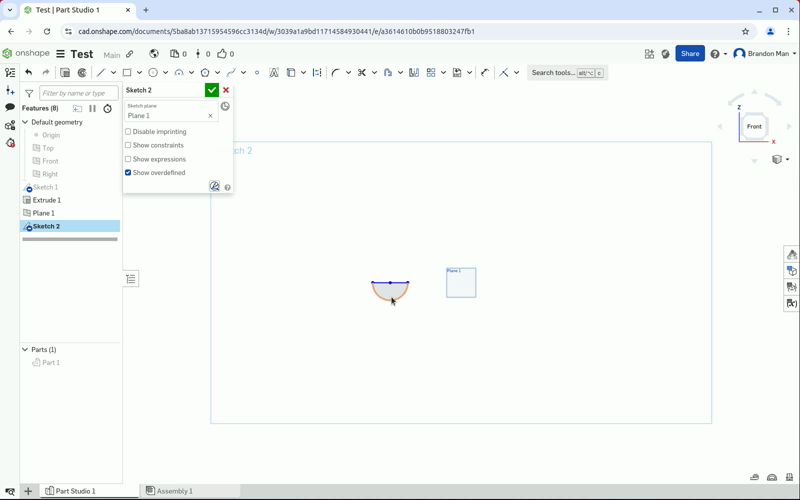
scroll(6)
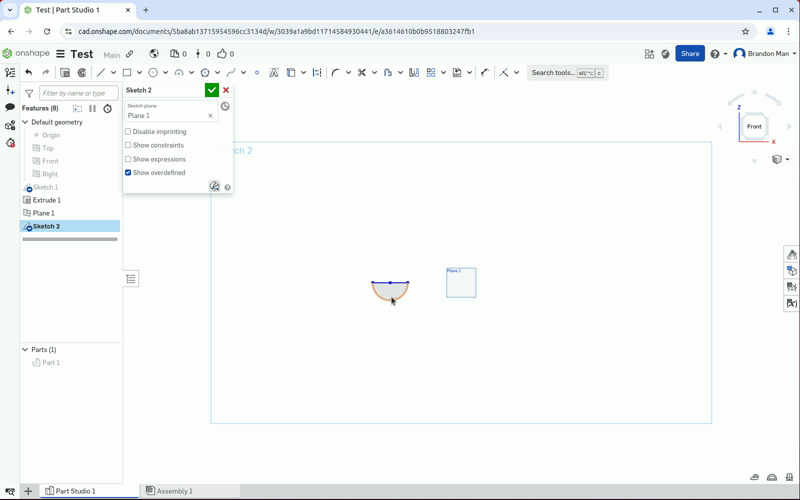
scroll(6)
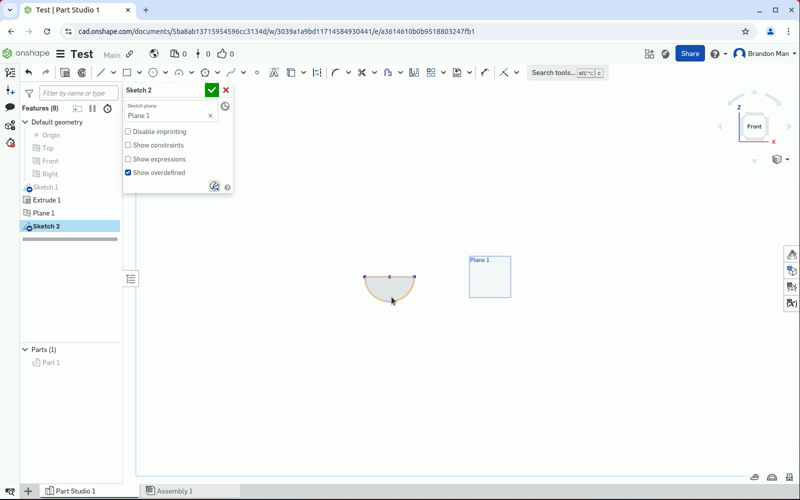
scroll(6)
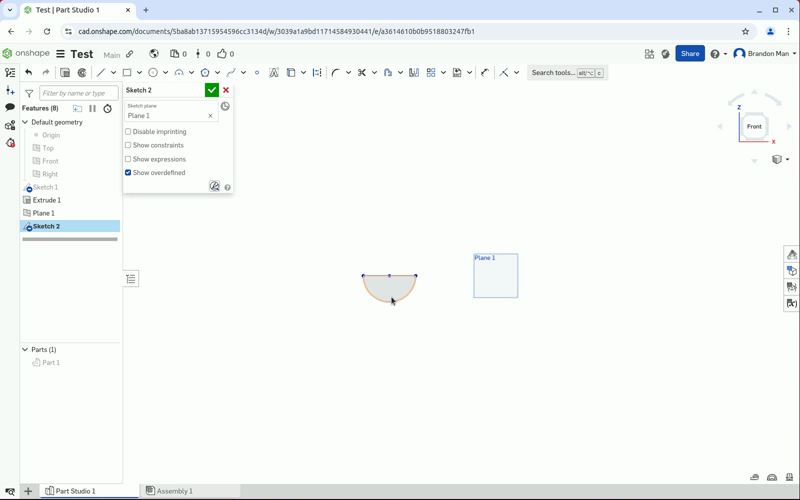
scroll(6)
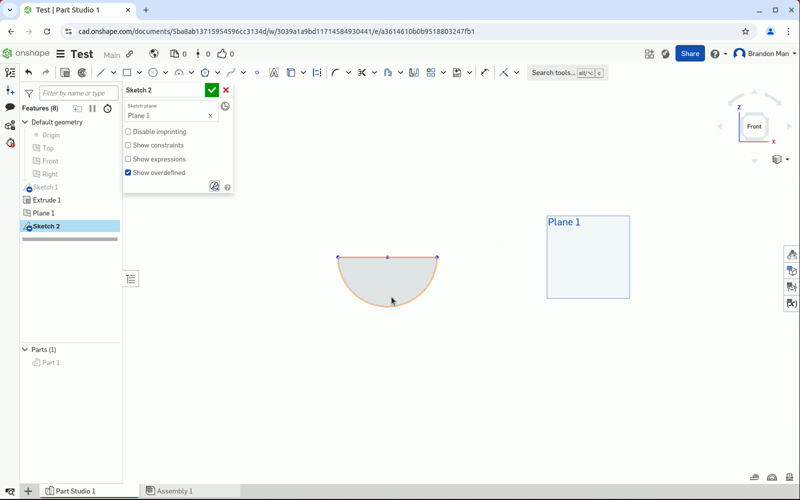
scroll(6)
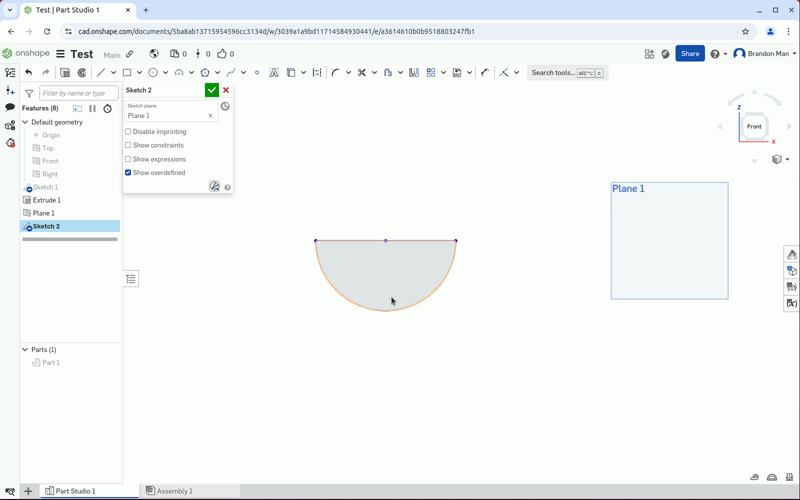
scroll(6)
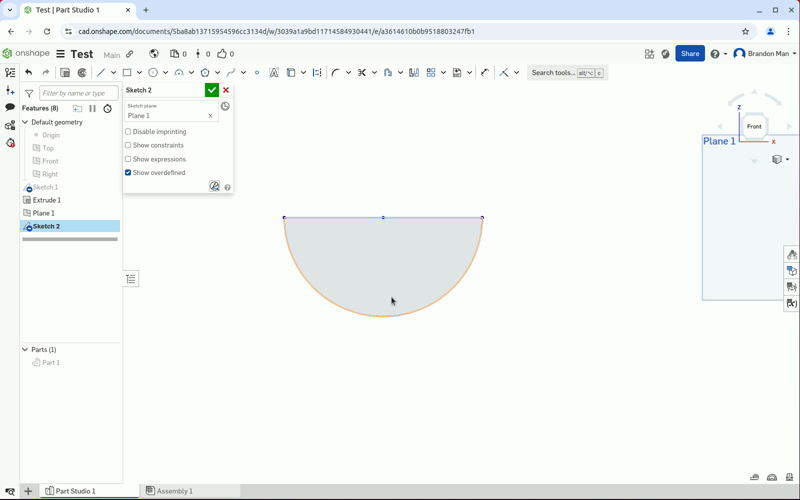
scroll(6)
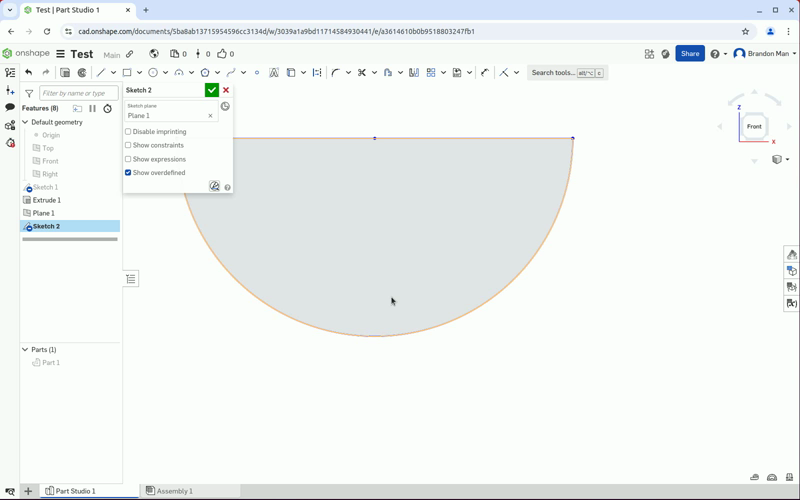
click(391, 296)
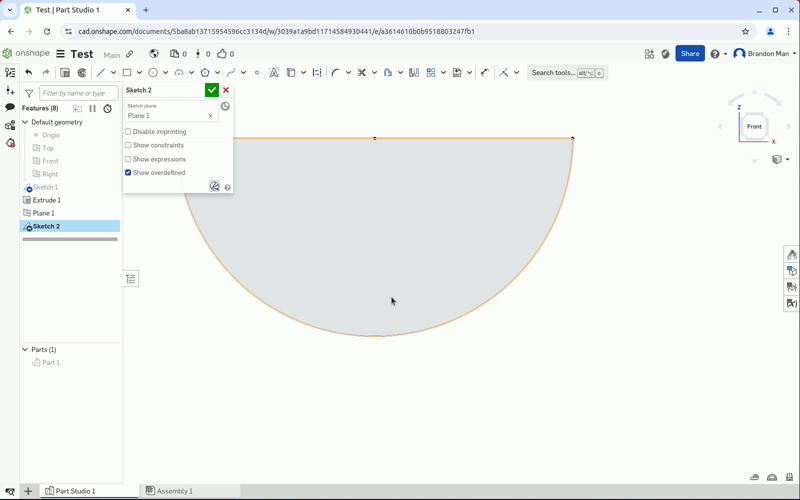
scroll(-6)
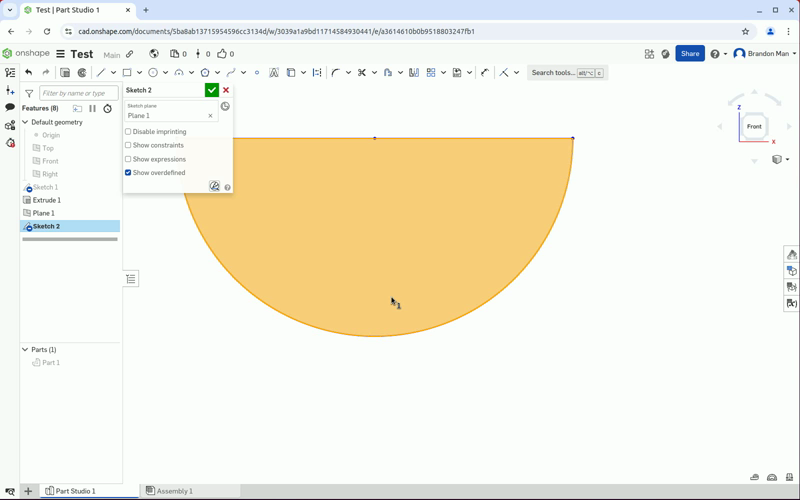
scroll(-6)
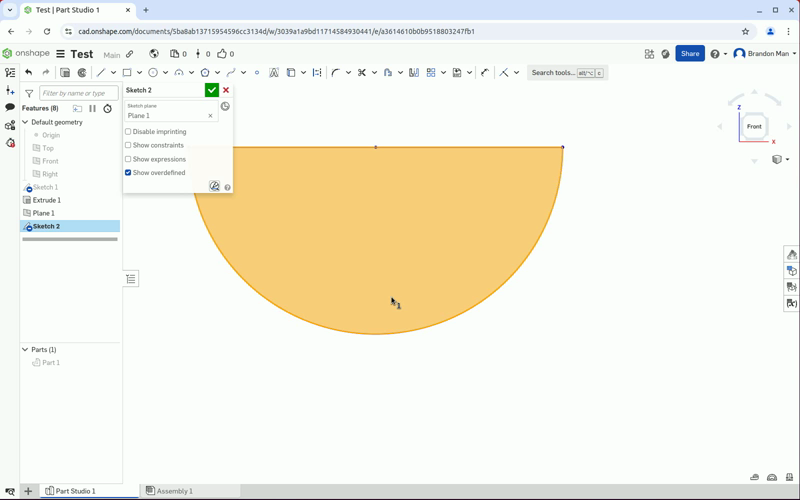
scroll(-6)
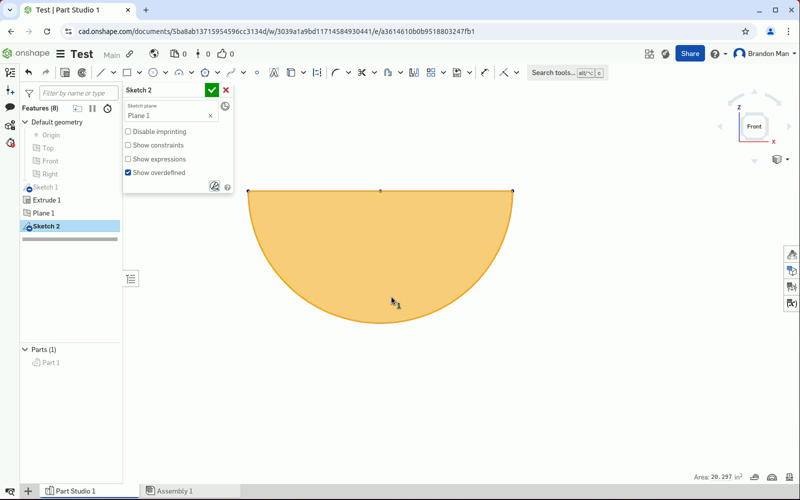
scroll(-6)
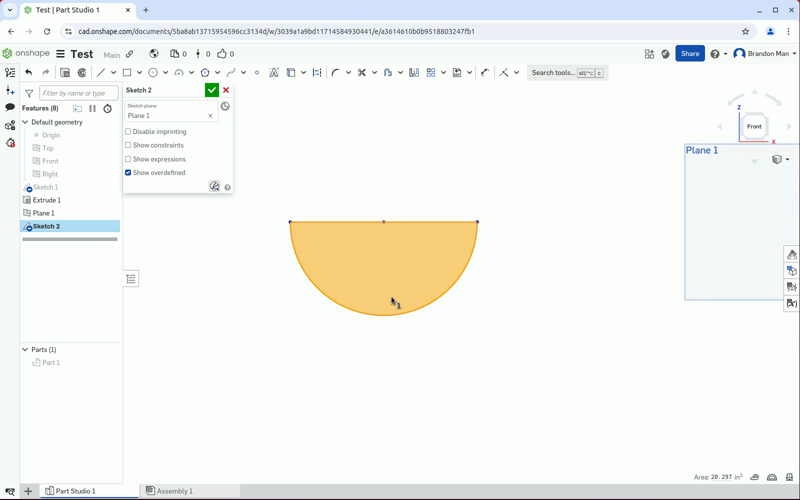
scroll(-6)
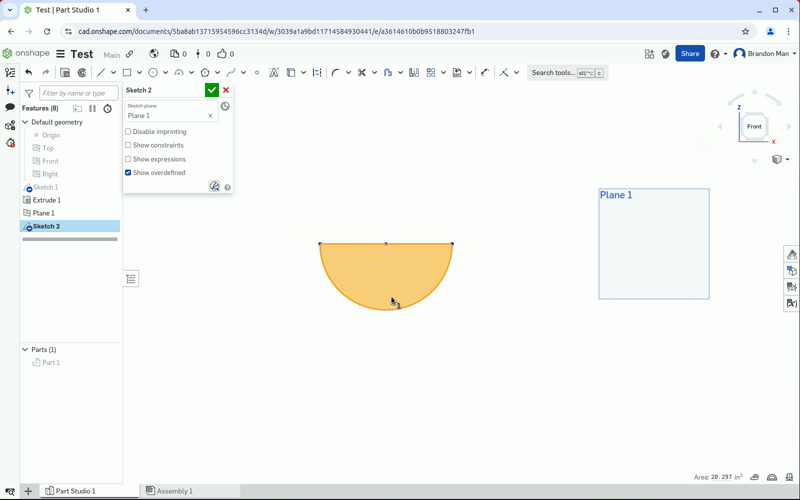
scroll(-6)
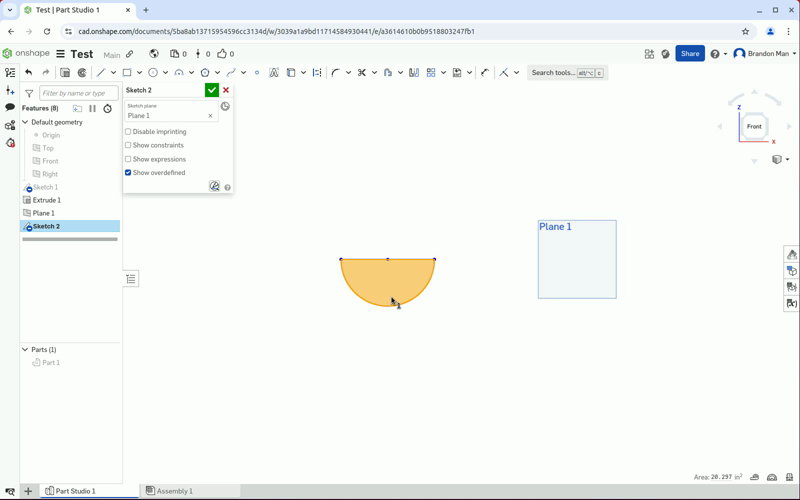
scroll(-6)
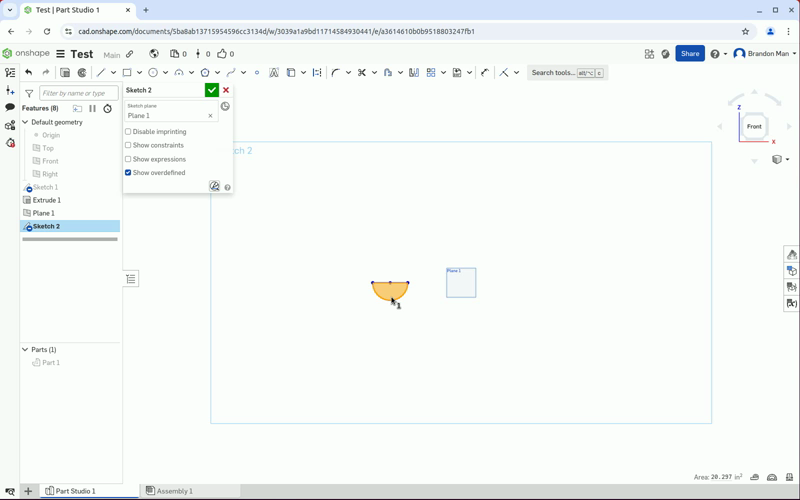
mouse_move(73, 352)
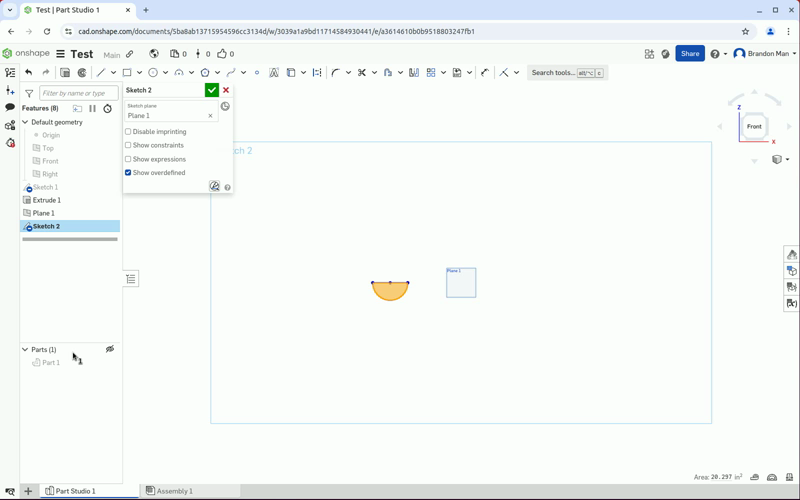
key(shift+y)
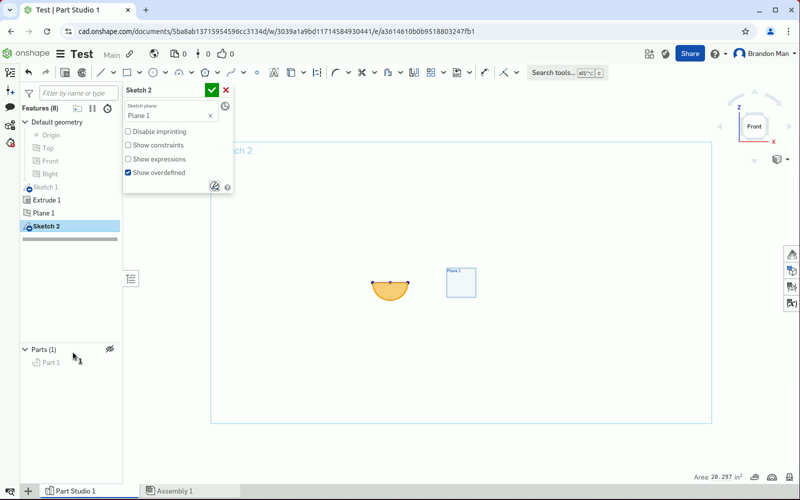
key(shift+e)
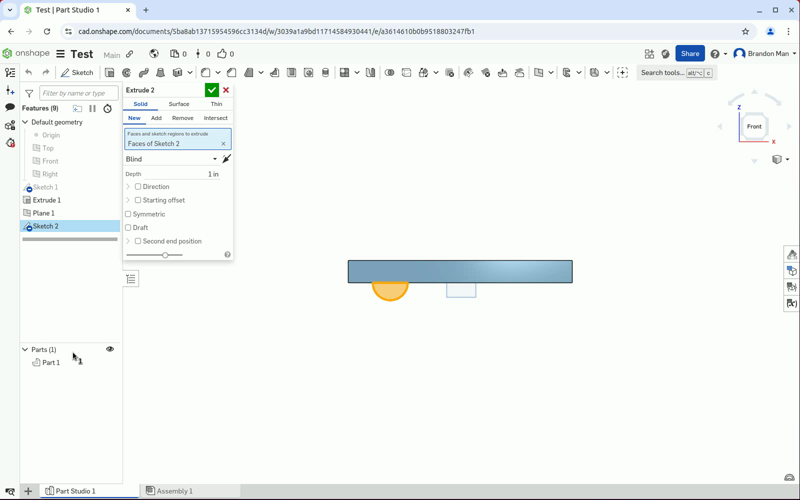
mouse_move(143, 106)
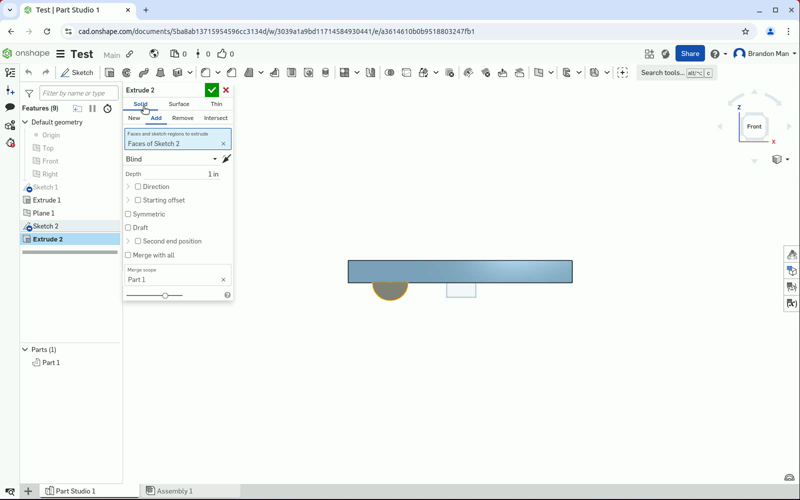
click(143, 106)
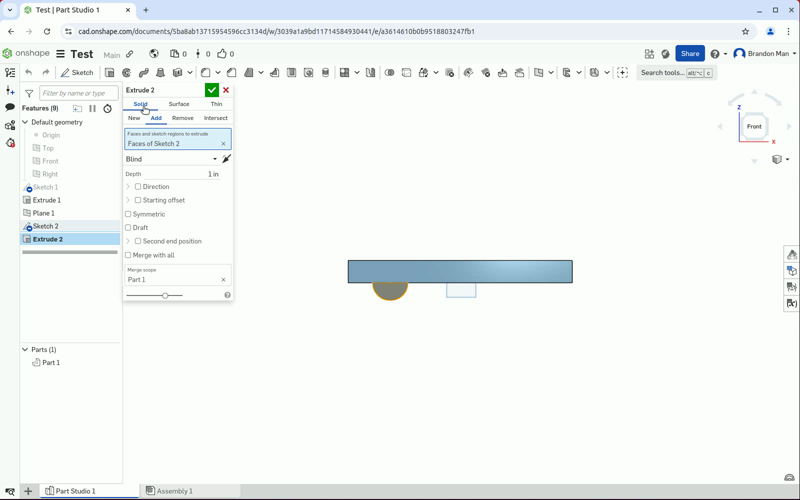
mouse_move(137, 120)
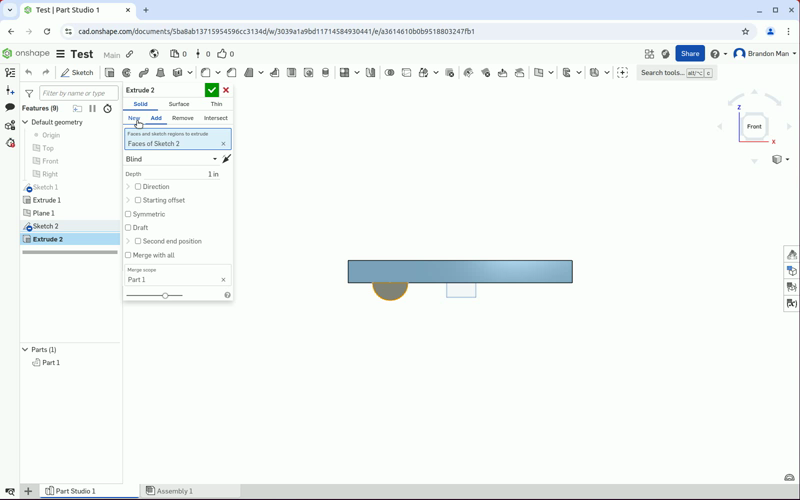
click(137, 120)
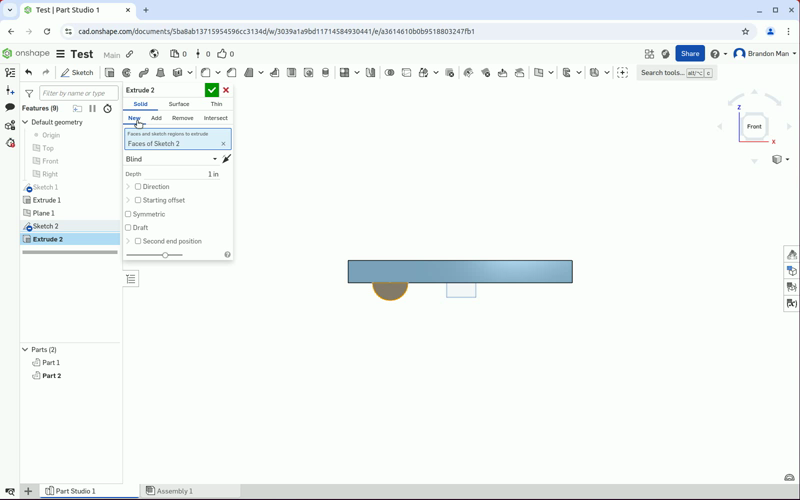
key(tab, 4)
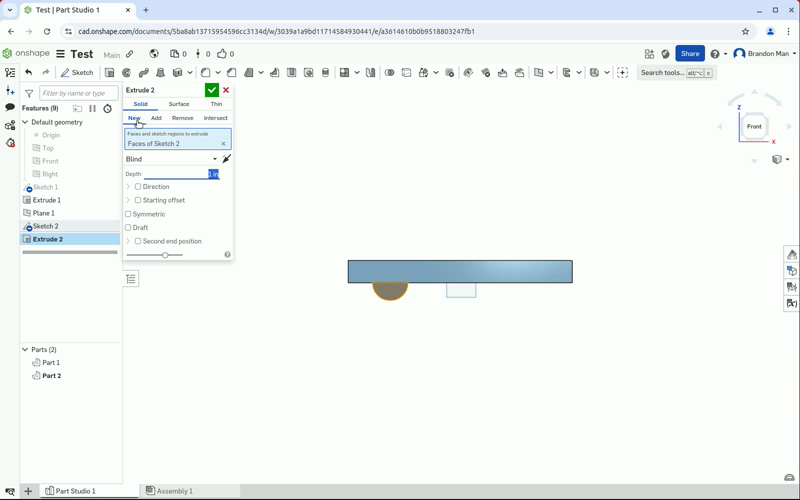
text(-23.108)
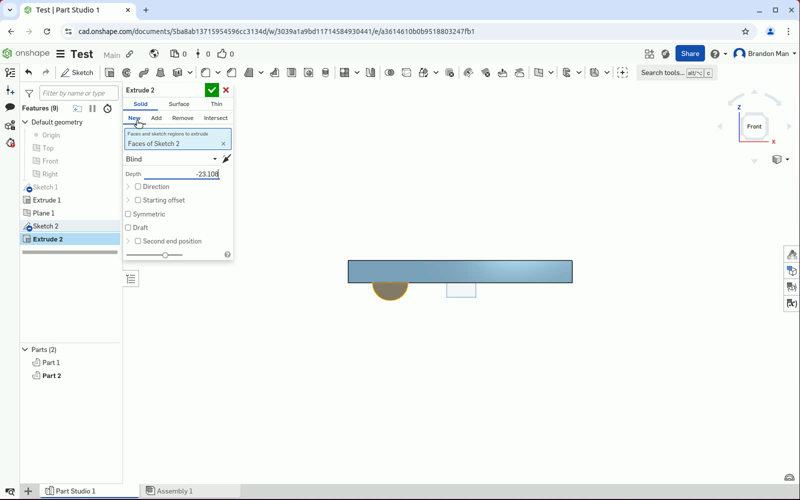
key(enter)
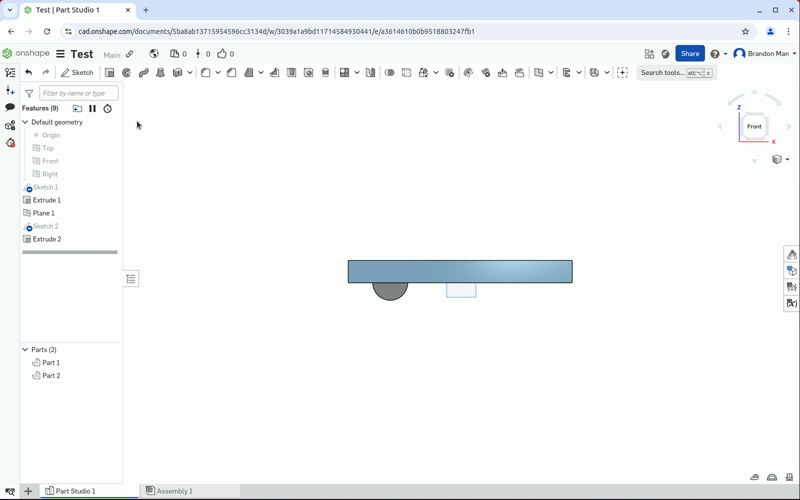
key(shift+h)
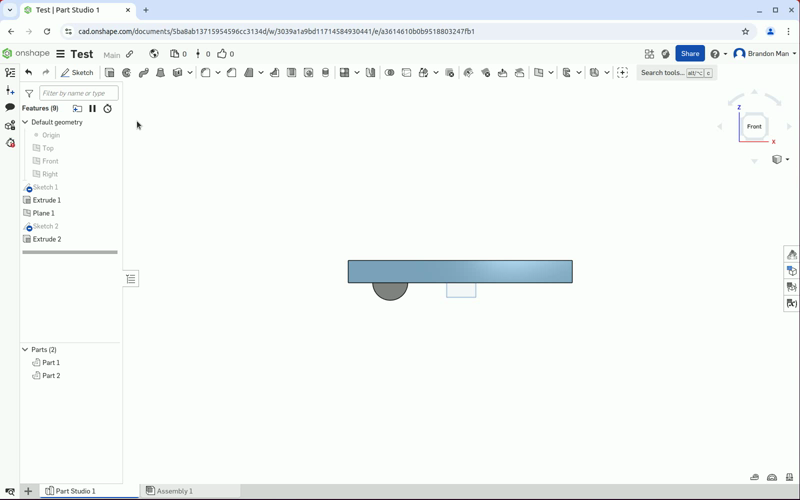
key(shift+h)
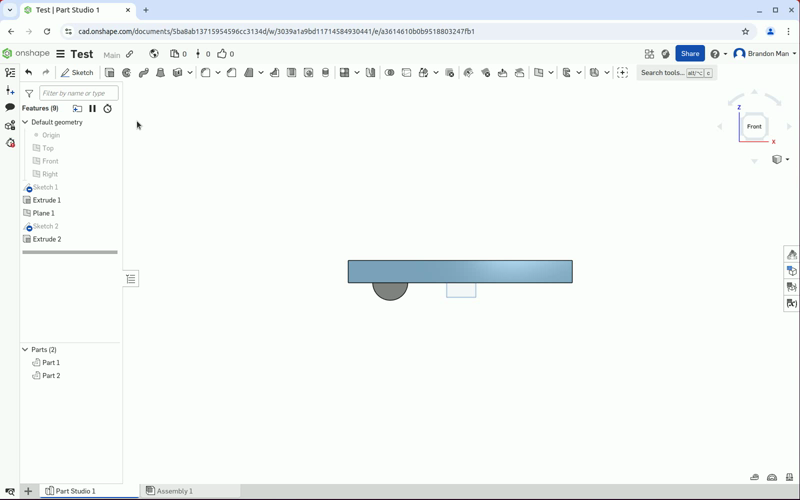
mouse_move(73, 189)
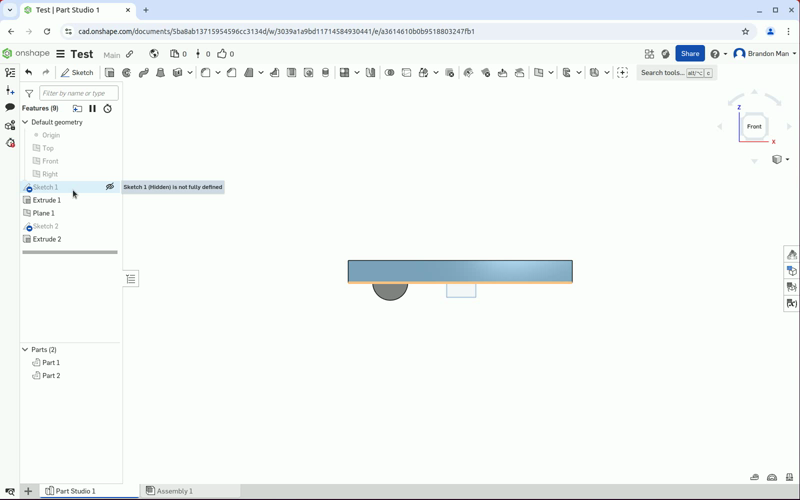
click(73, 189)
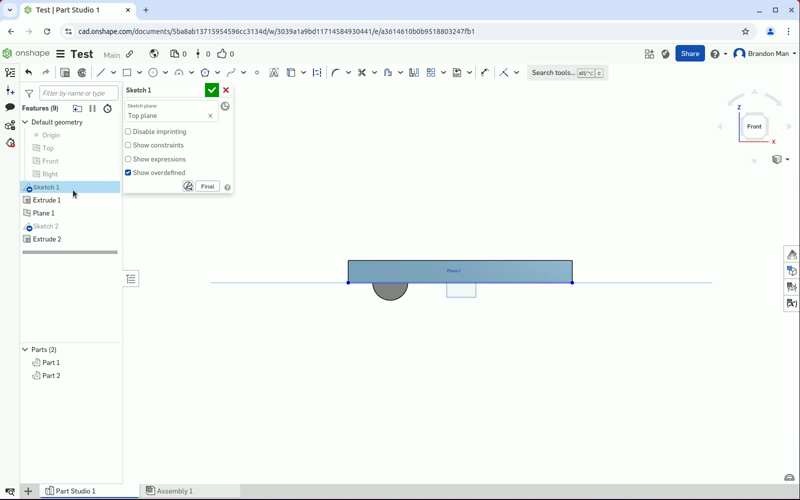
mouse_move(229, 92)
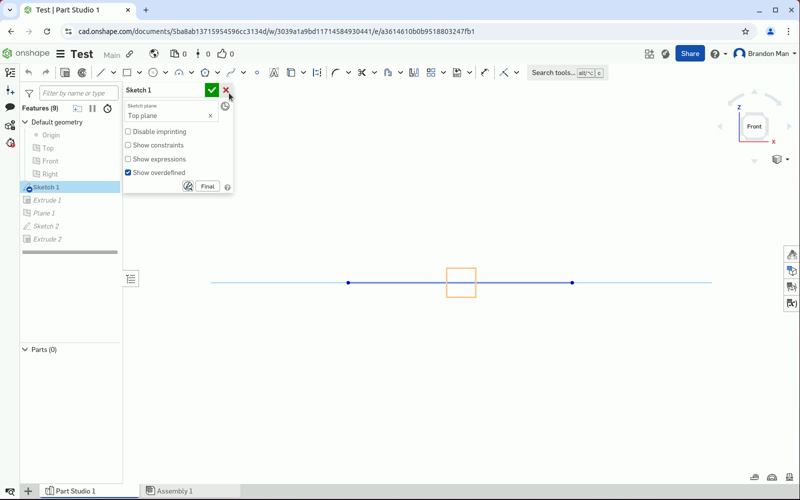
click(229, 92)
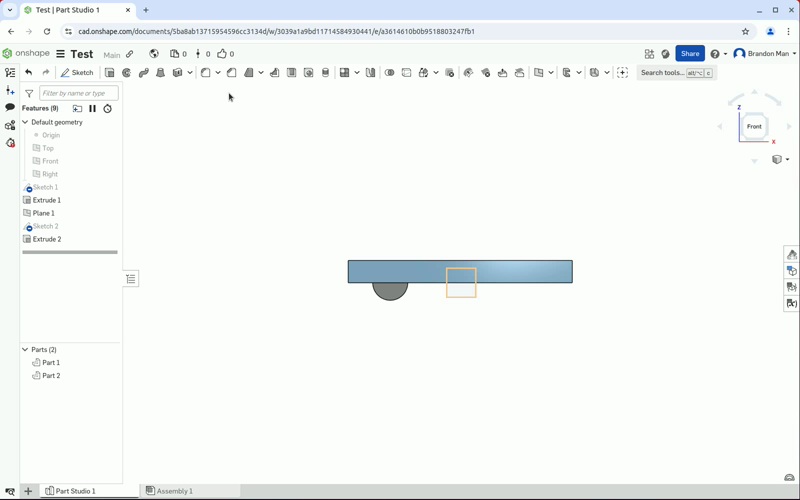
key(shift+s)
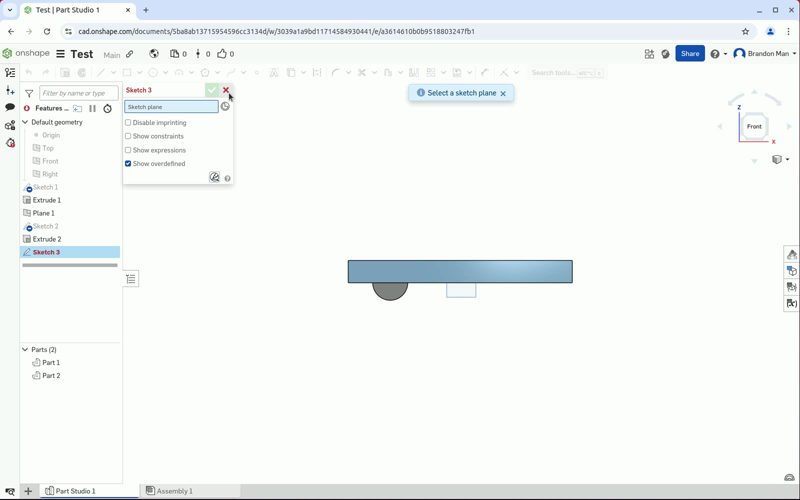
mouse_move(73, 215)
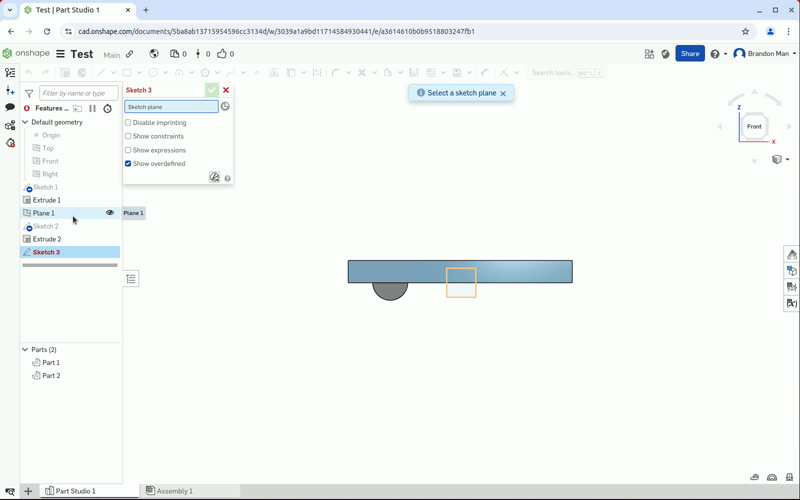
click(73, 215)
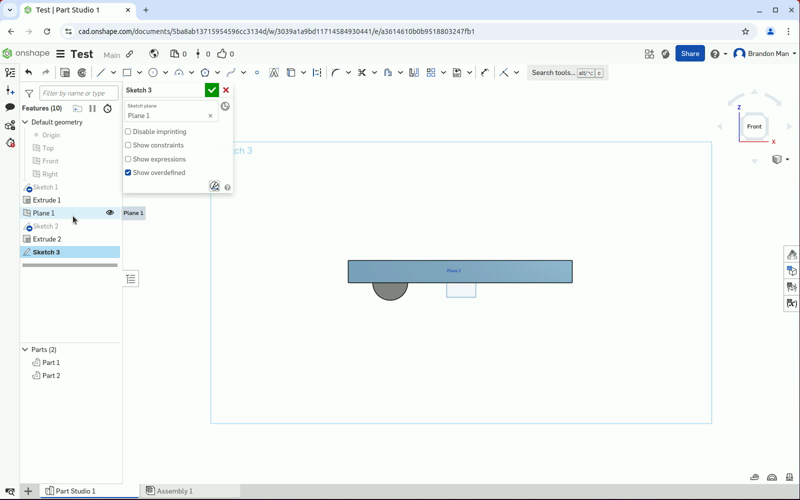
mouse_move(73, 352)
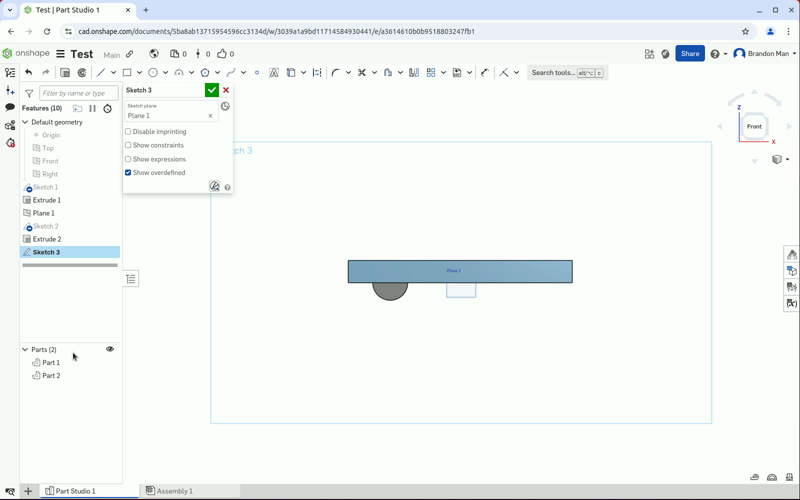
key(y)
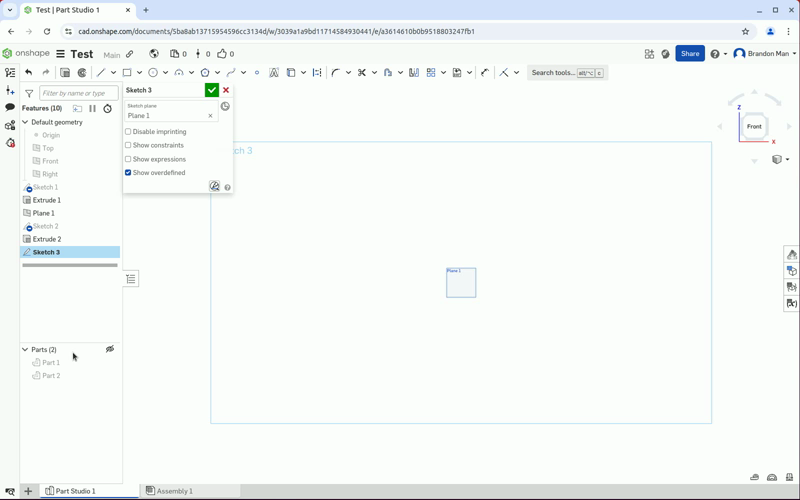
key(a)
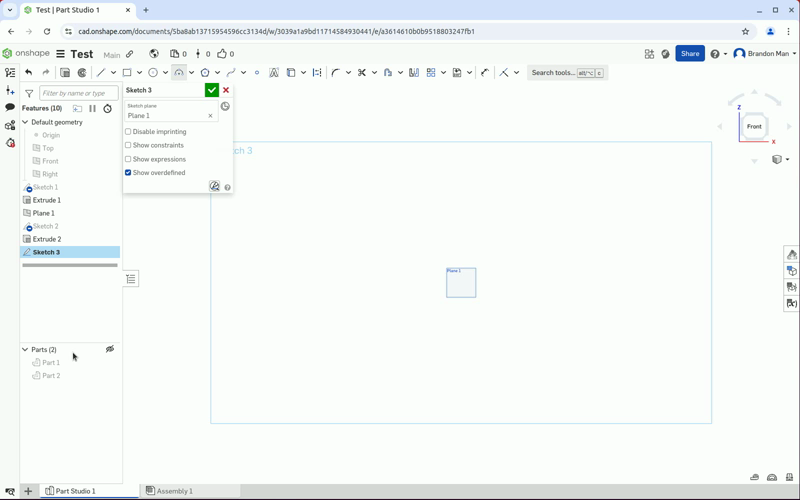
key_down(shift)
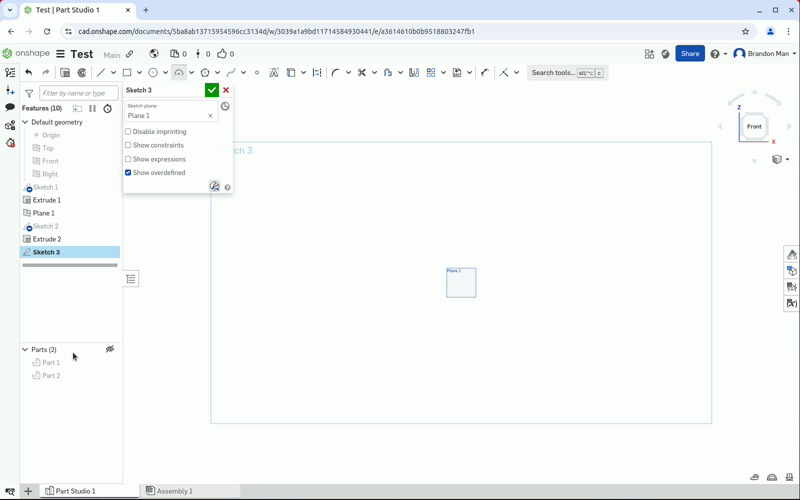
mouse_move(504, 282)
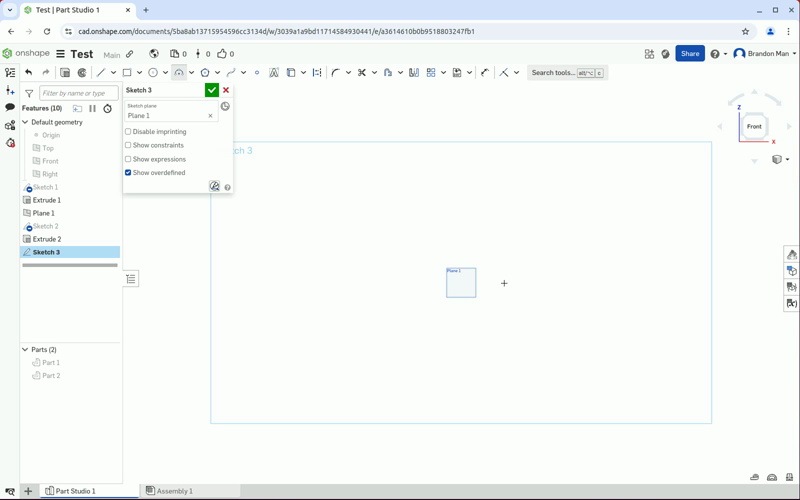
click(504, 282)
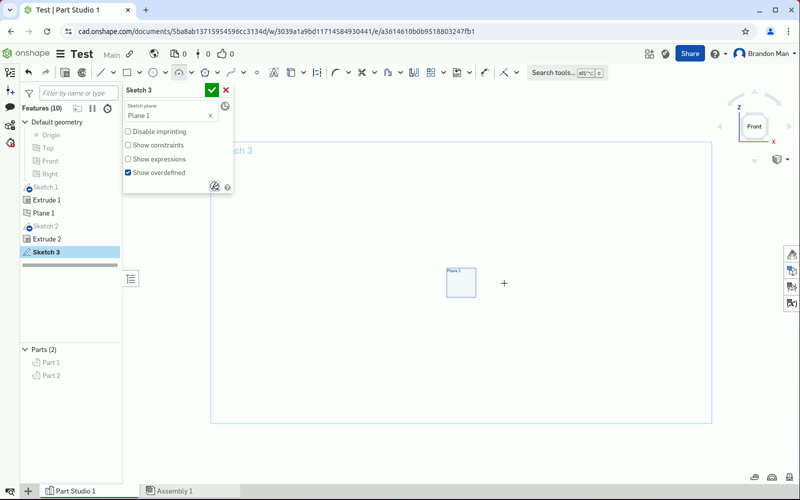
key_up(shift)
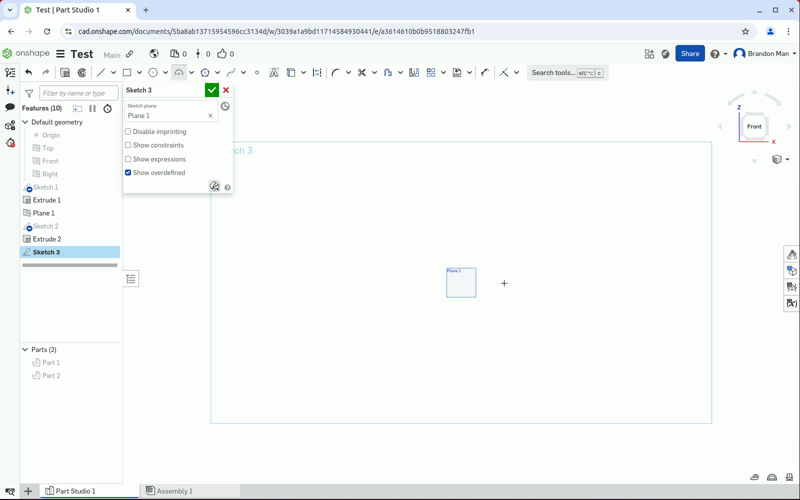
key_down(shift)
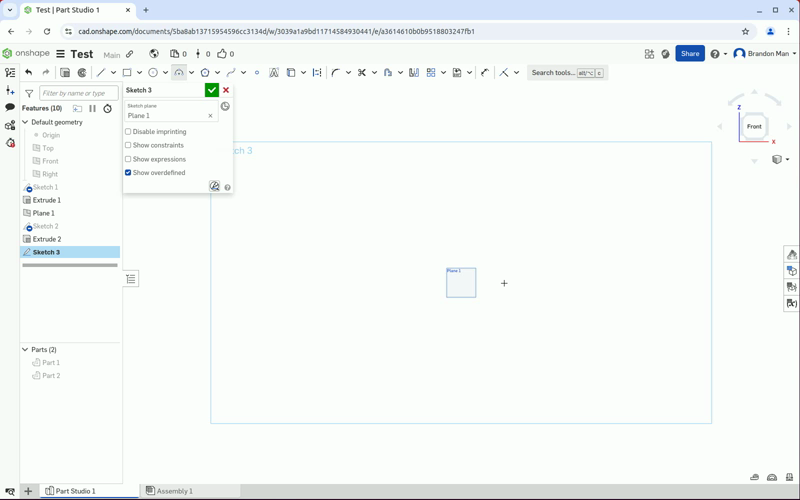
mouse_move(538, 282)
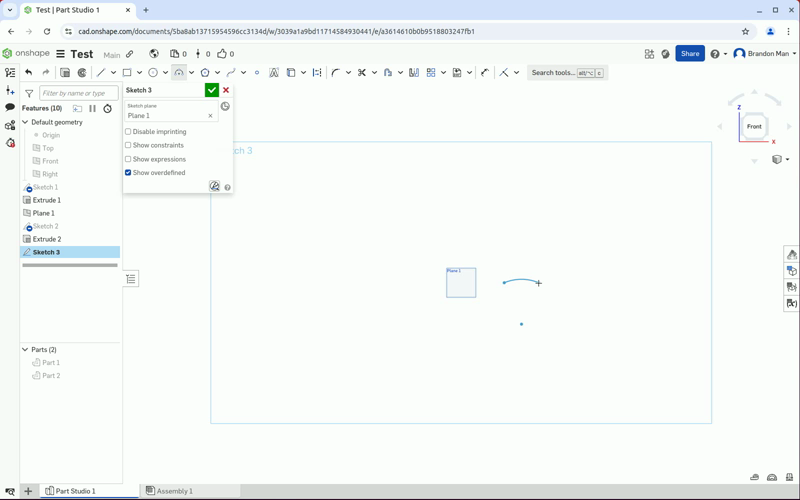
click(538, 282)
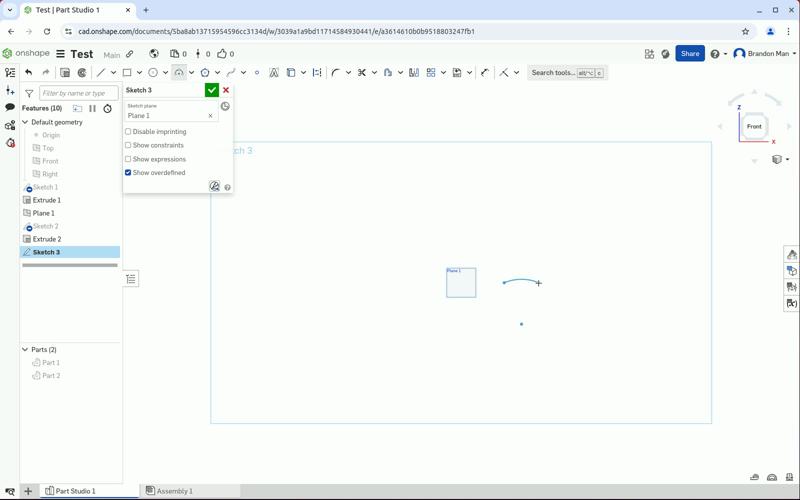
mouse_move(521, 300)
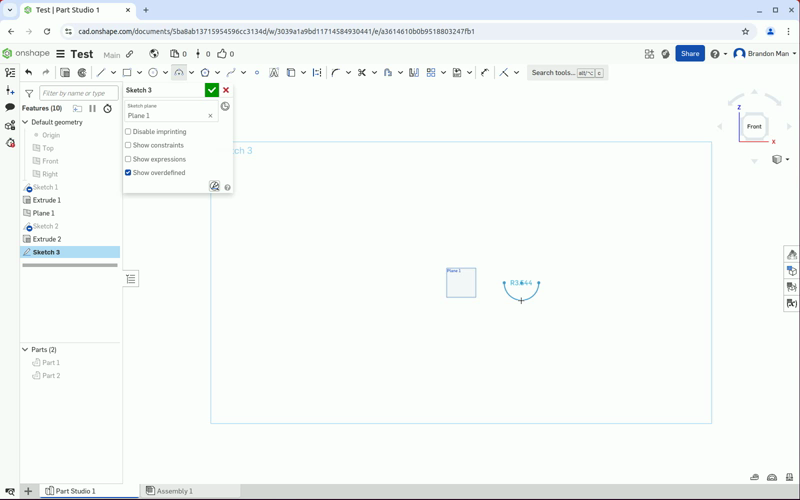
click(521, 300)
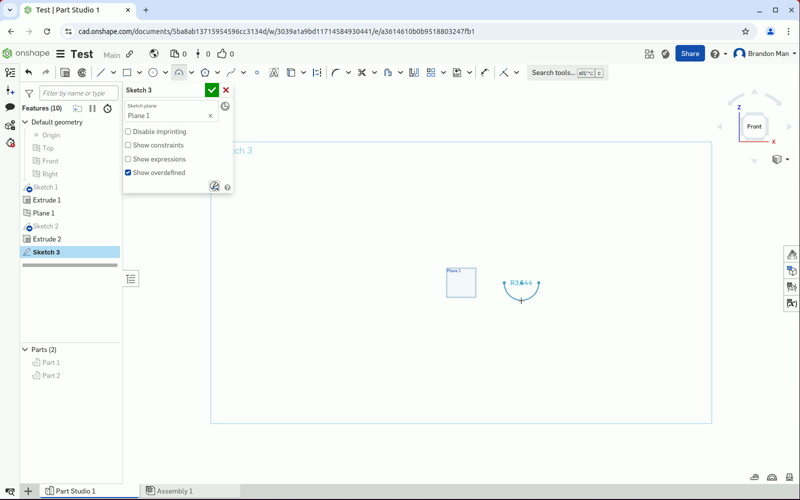
key_up(shift)
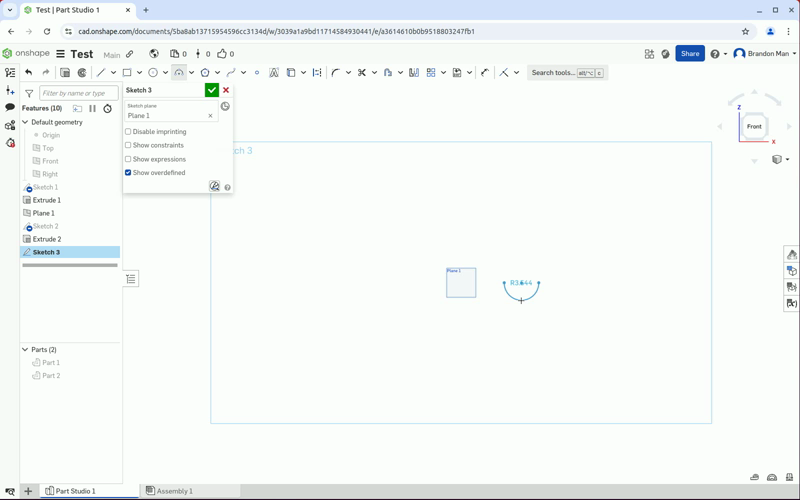
key(esc)
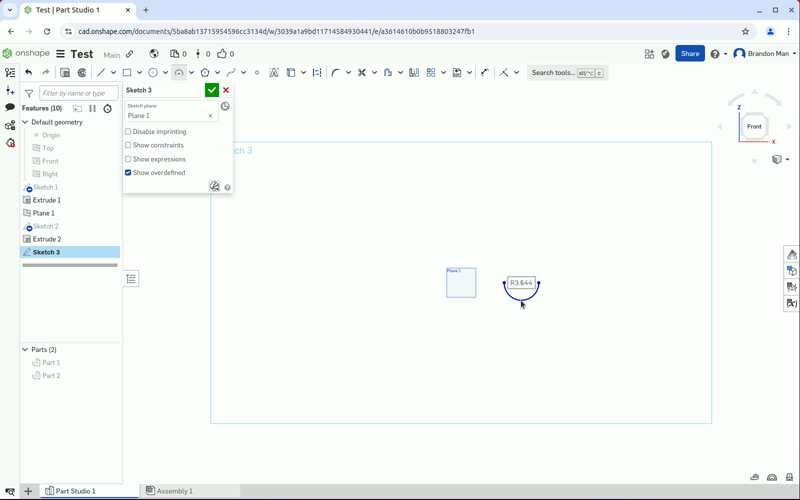
key(l)
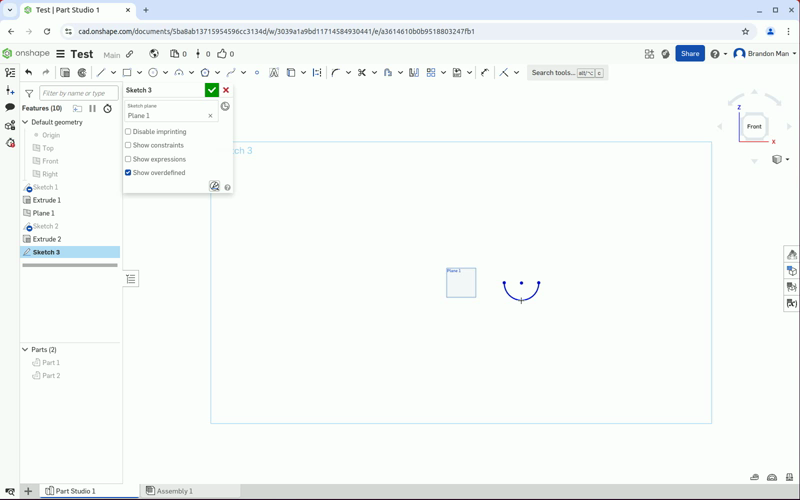
mouse_move(538, 282)
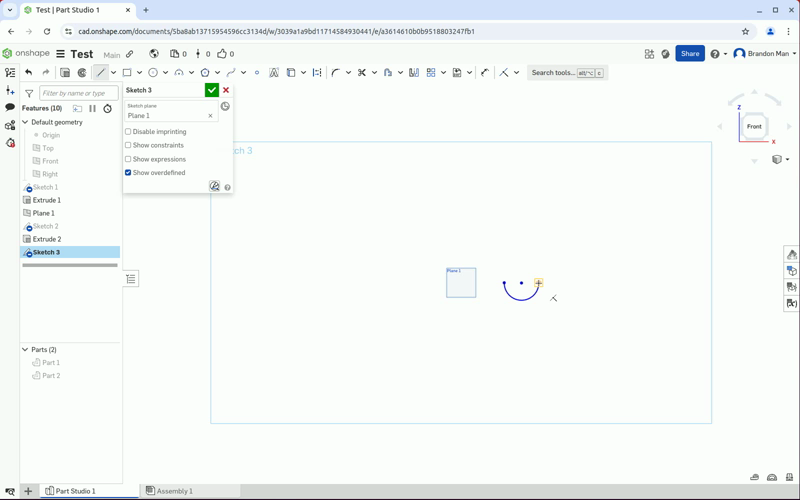
click(538, 282)
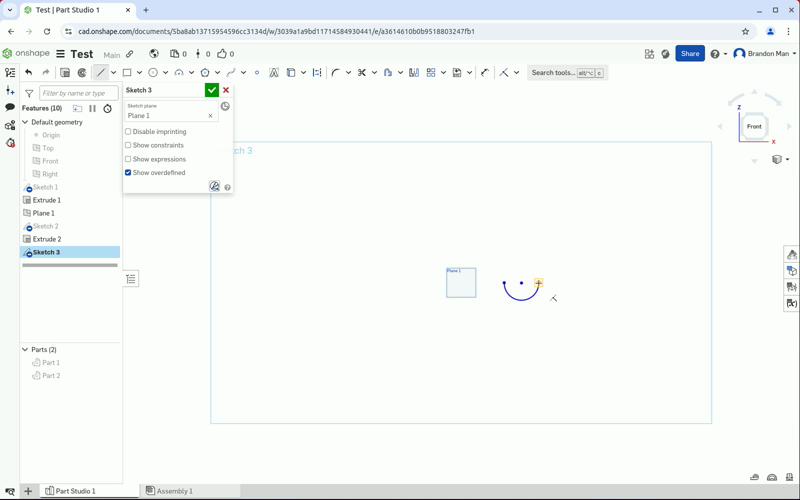
mouse_move(568, 282)
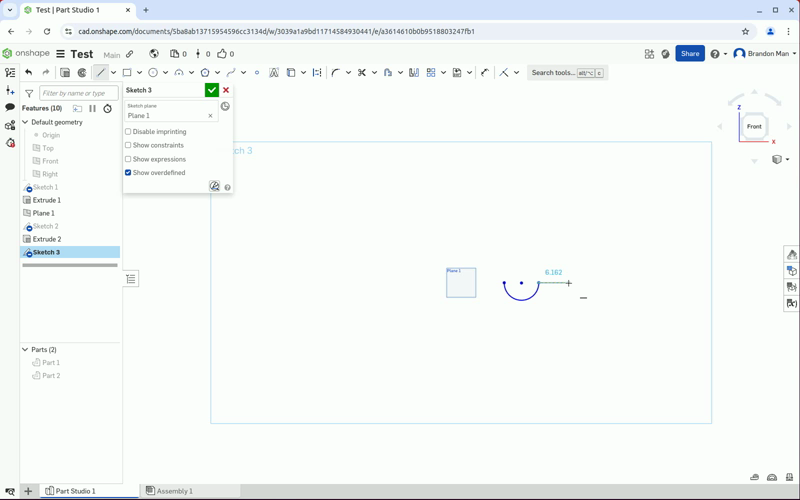
key_down(shift)
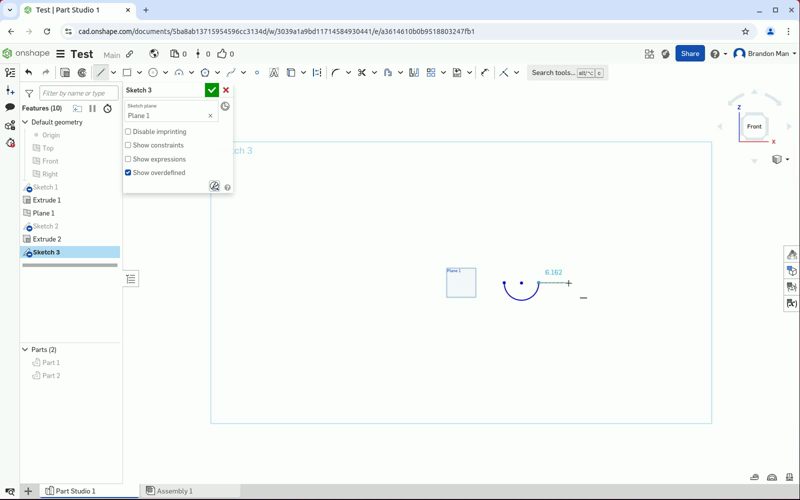
mouse_move(504, 282)
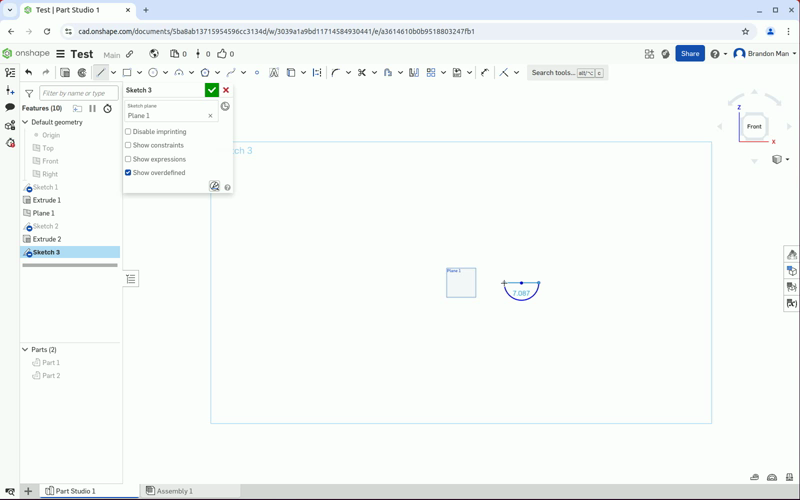
key_up(shift)
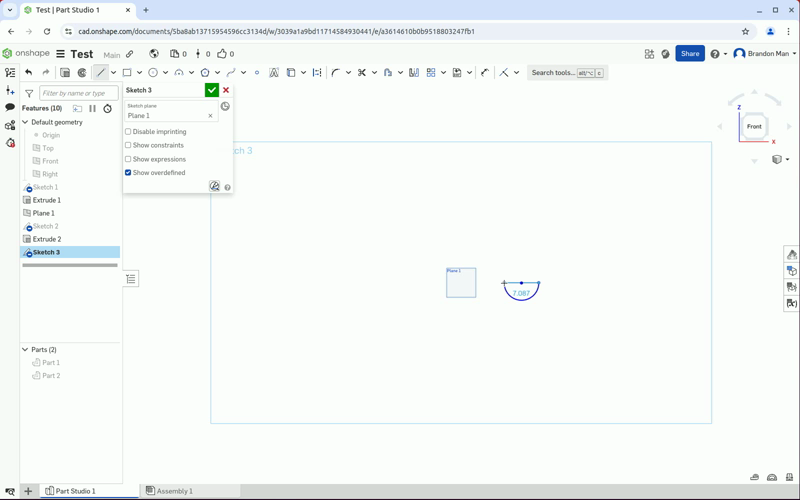
click(504, 282)
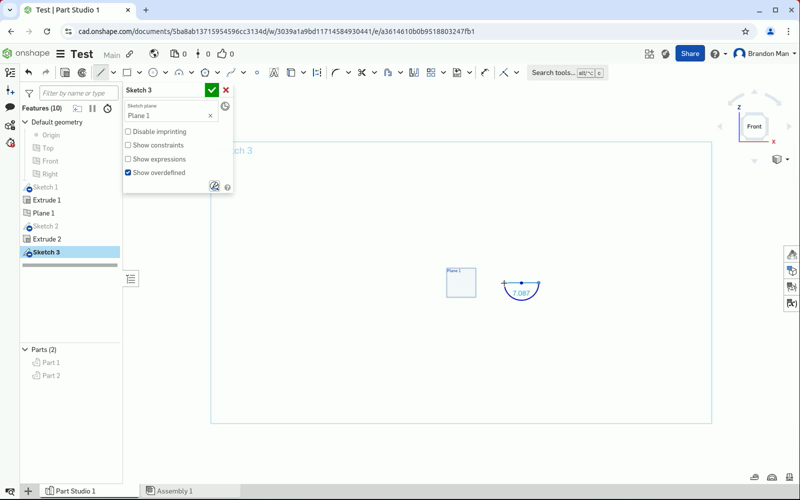
key(esc)
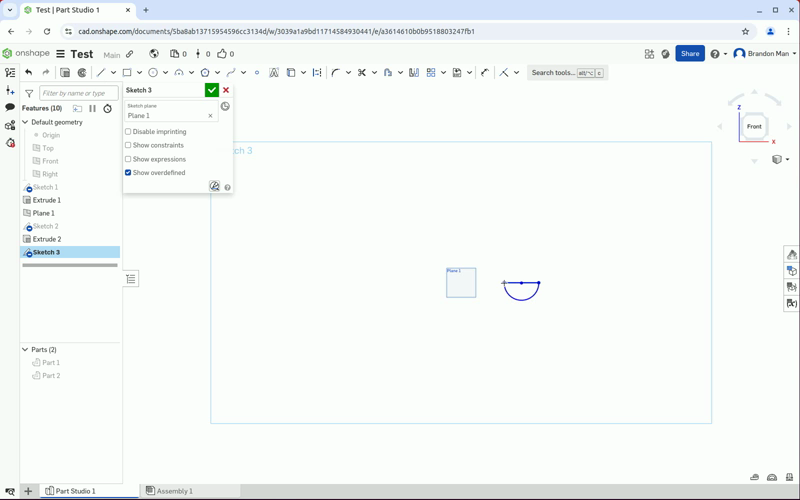
mouse_move(522, 288)
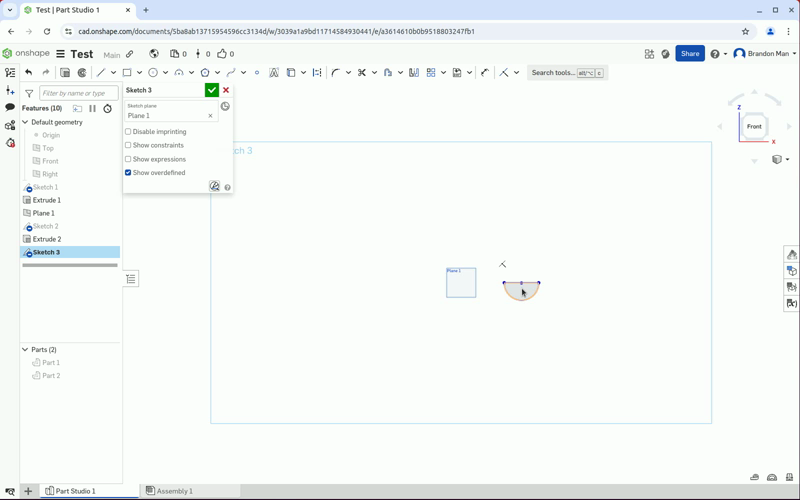
scroll(6)
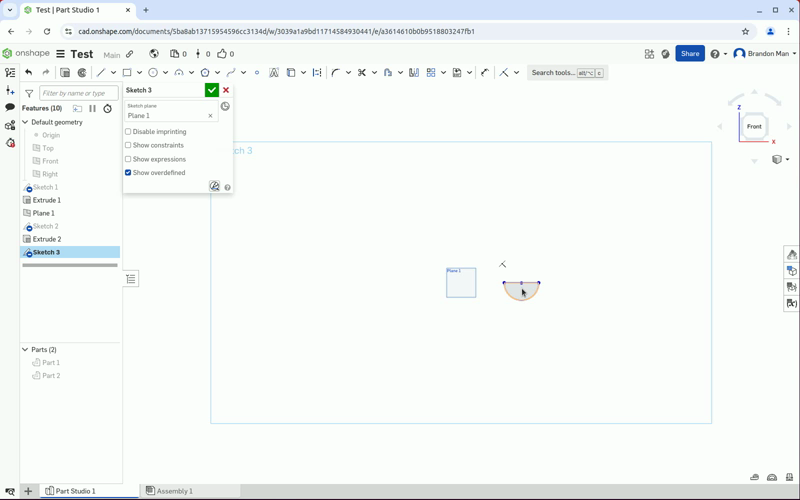
scroll(6)
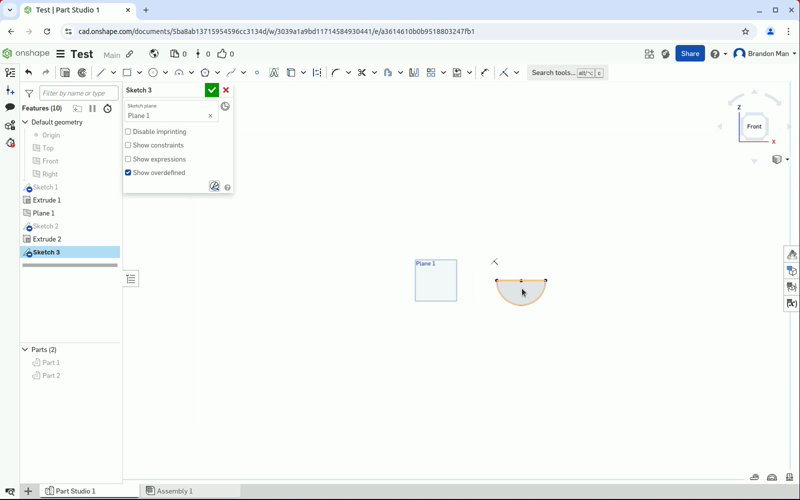
scroll(6)
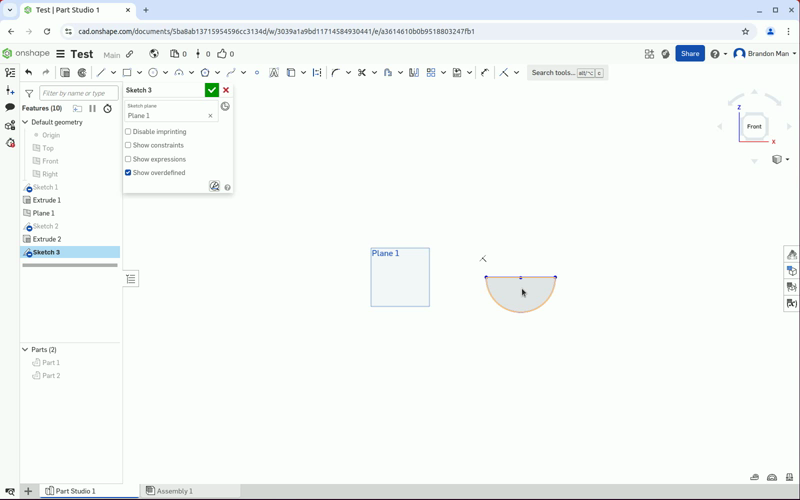
scroll(6)
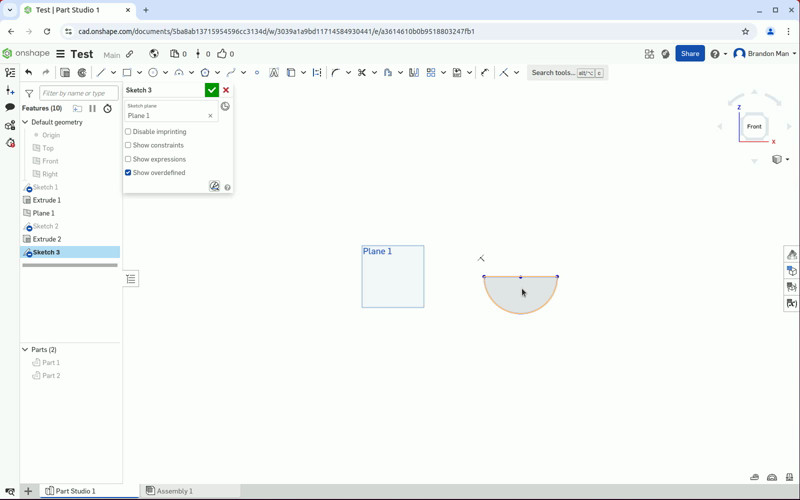
scroll(6)
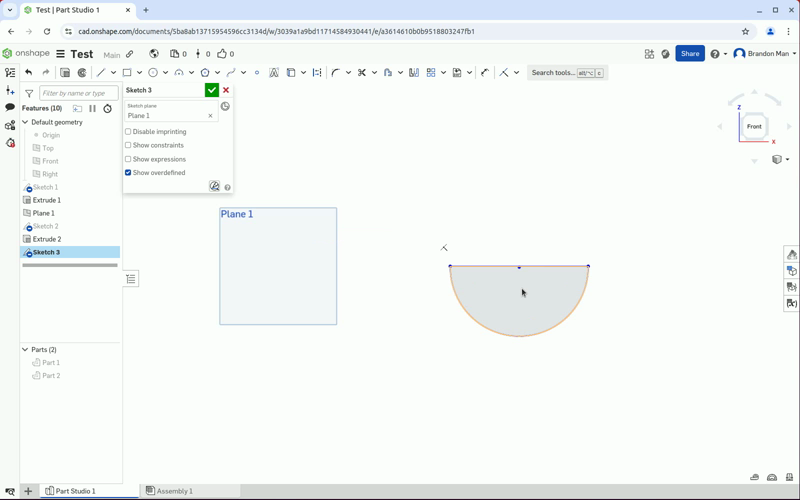
scroll(6)
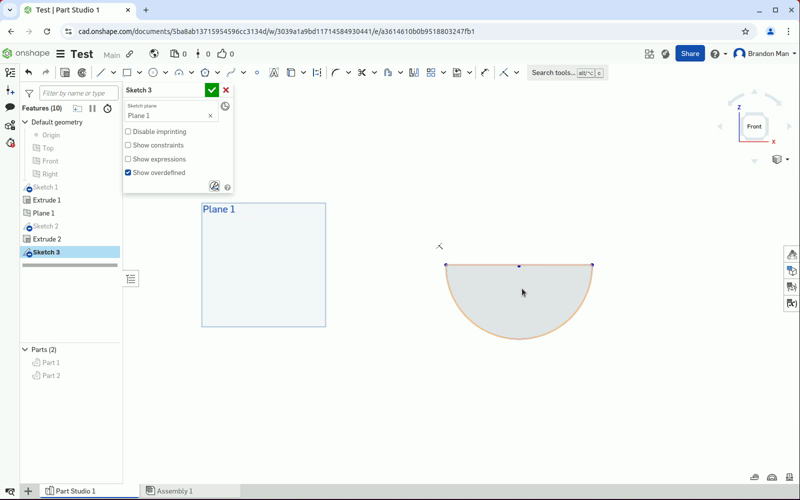
scroll(6)
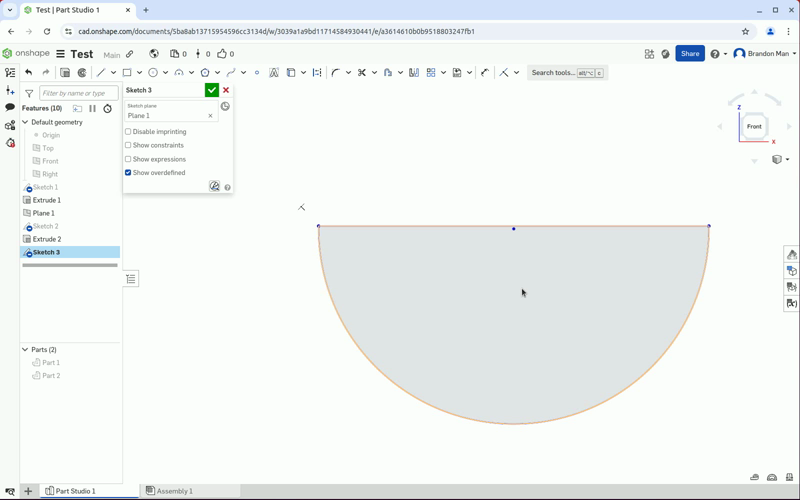
click(522, 288)
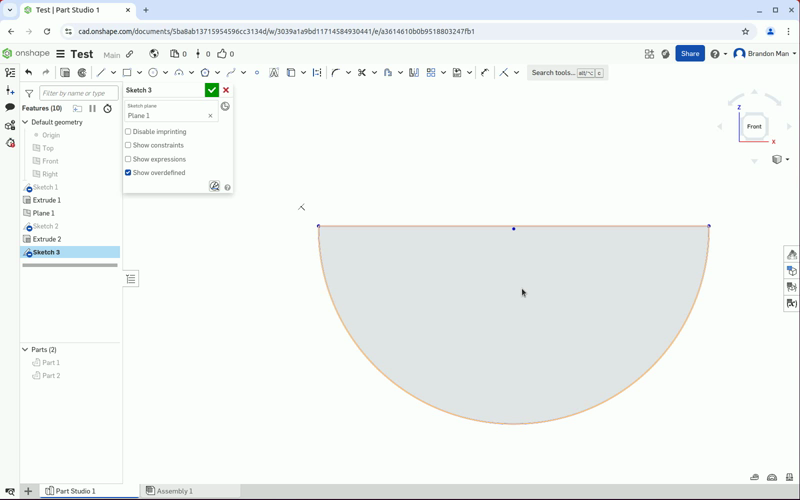
scroll(-6)
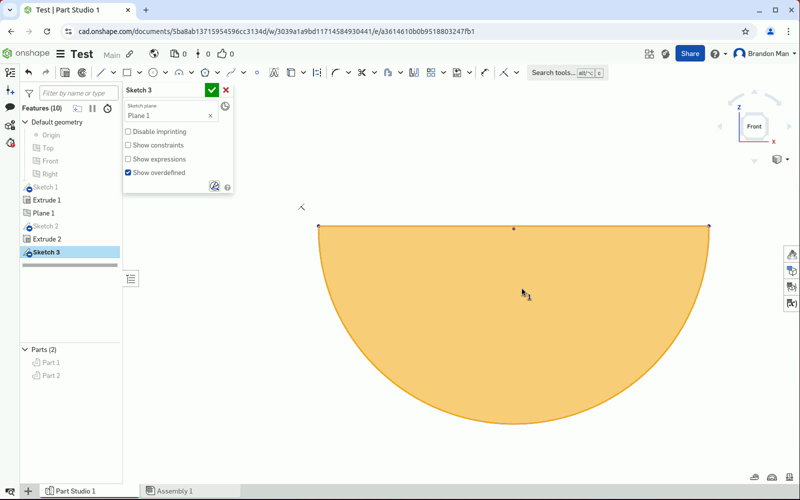
scroll(-6)
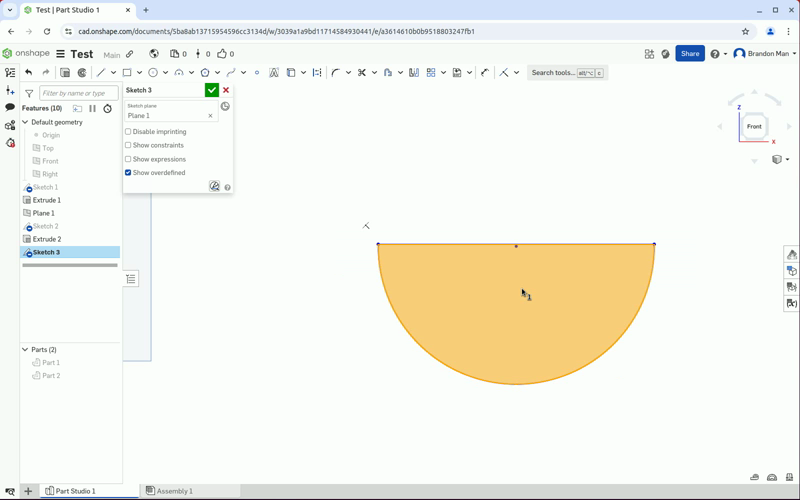
scroll(-6)
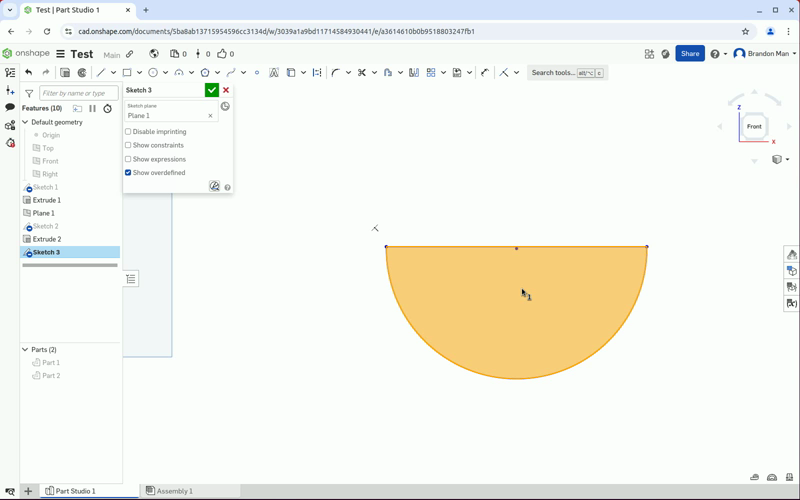
scroll(-6)
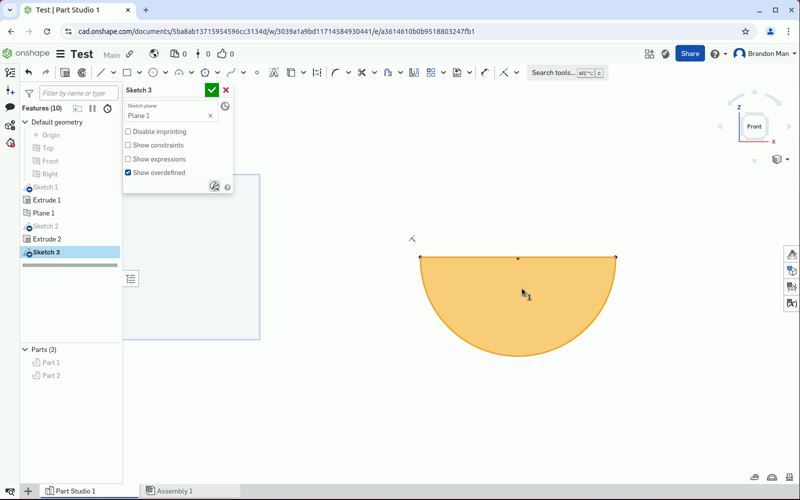
scroll(-6)
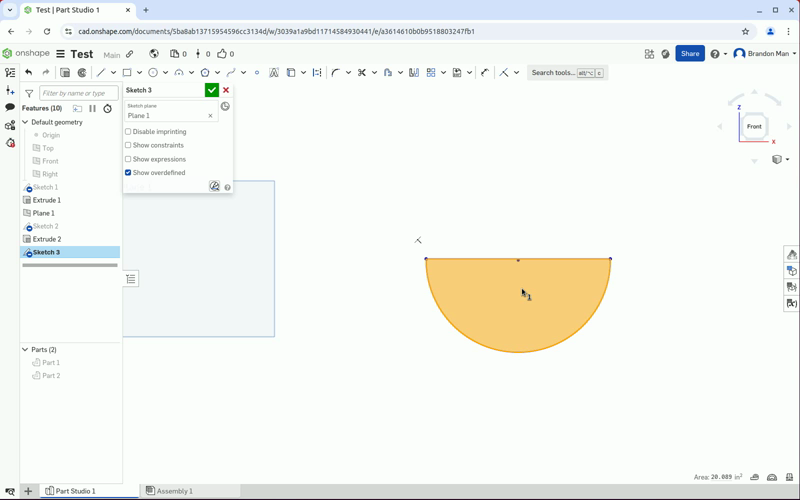
scroll(-6)
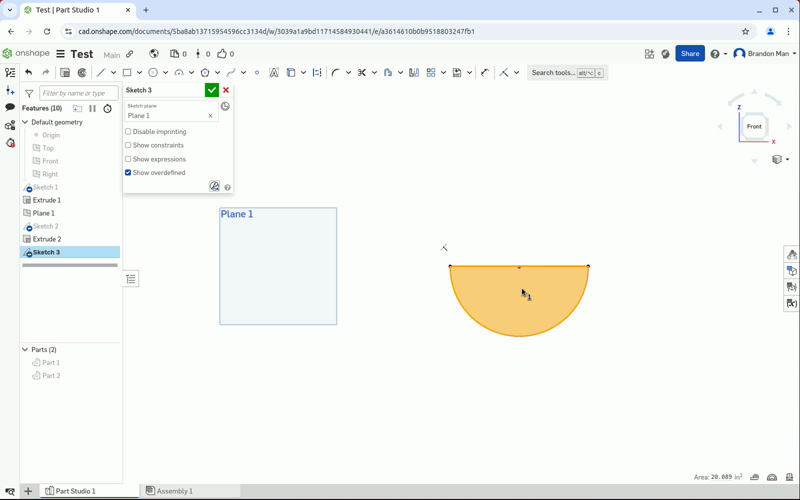
scroll(-6)
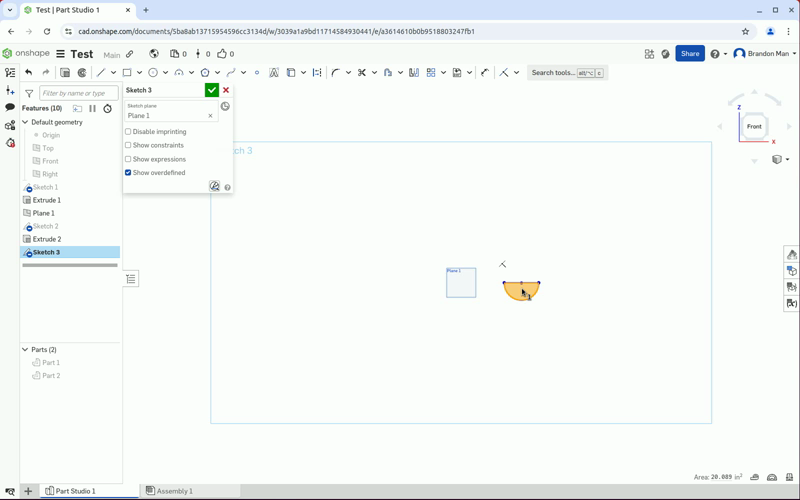
mouse_move(73, 352)
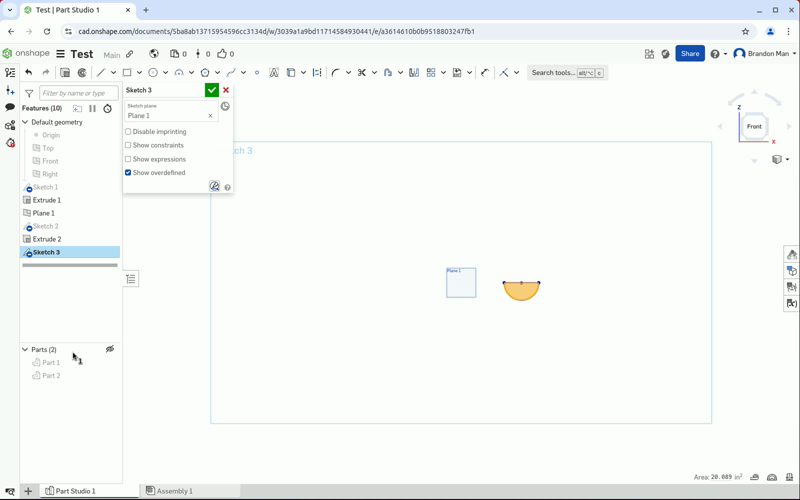
key(shift+y)
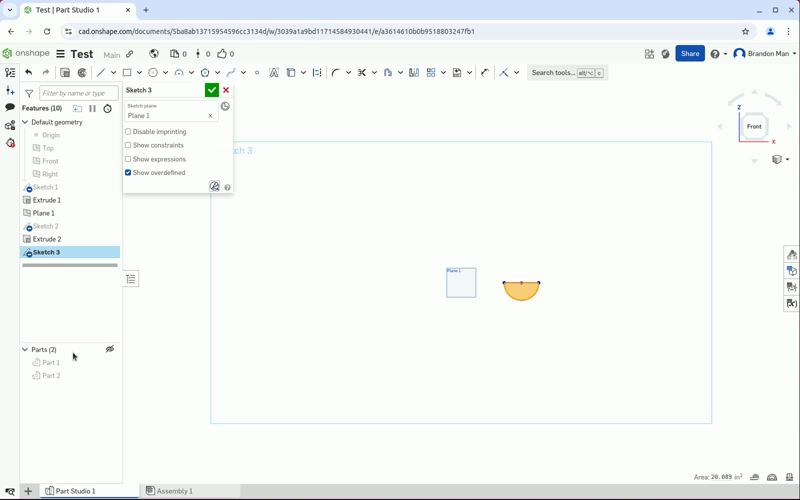
key(shift+e)
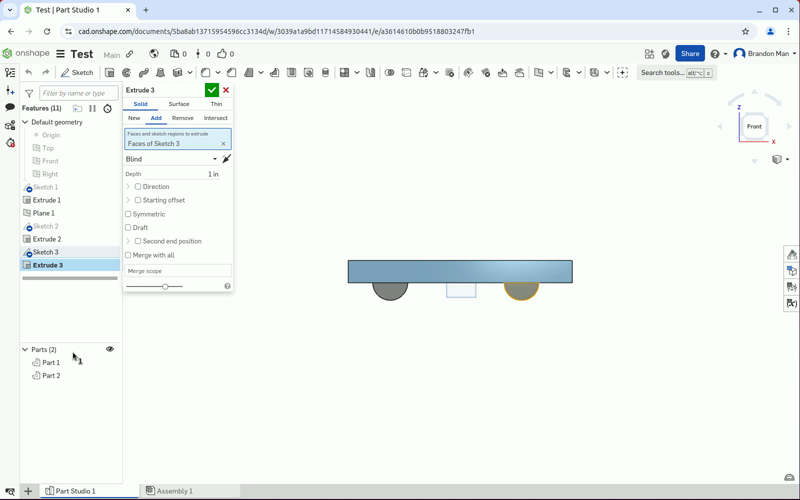
mouse_move(143, 106)
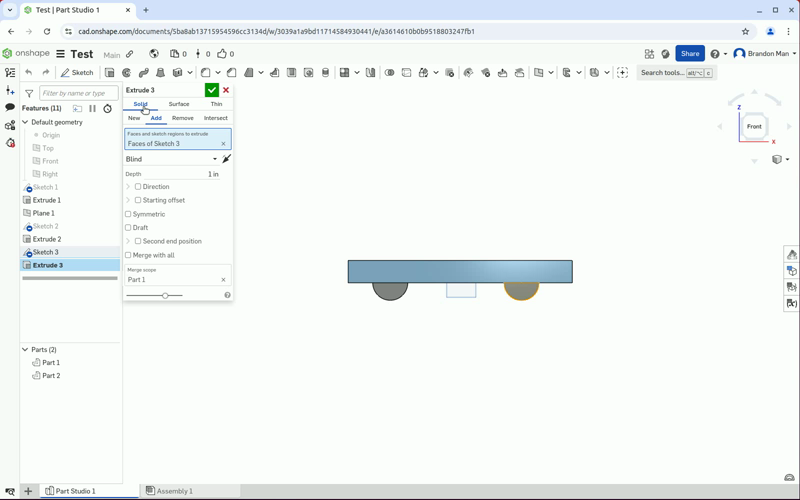
click(143, 106)
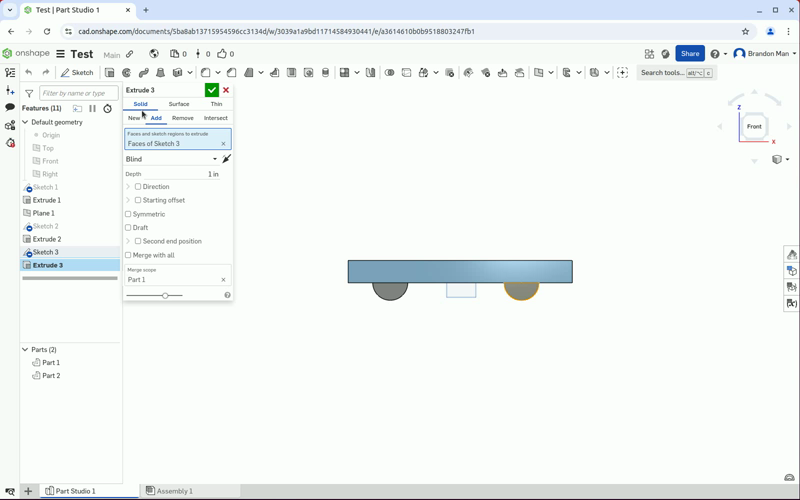
mouse_move(137, 120)
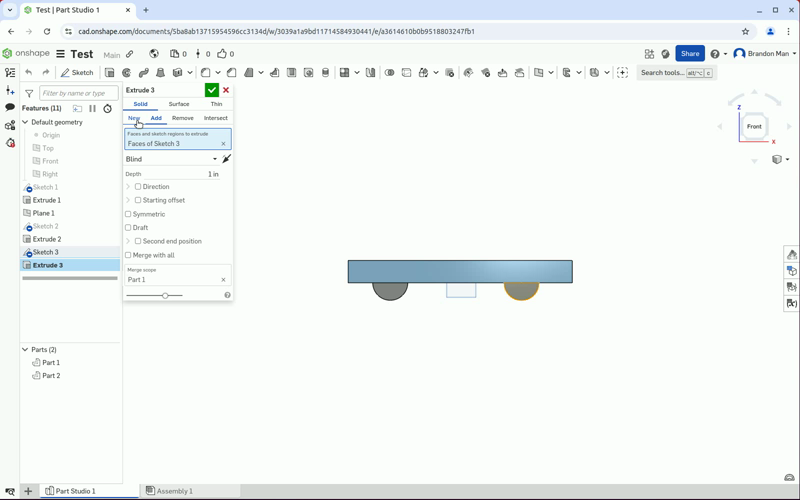
click(137, 120)
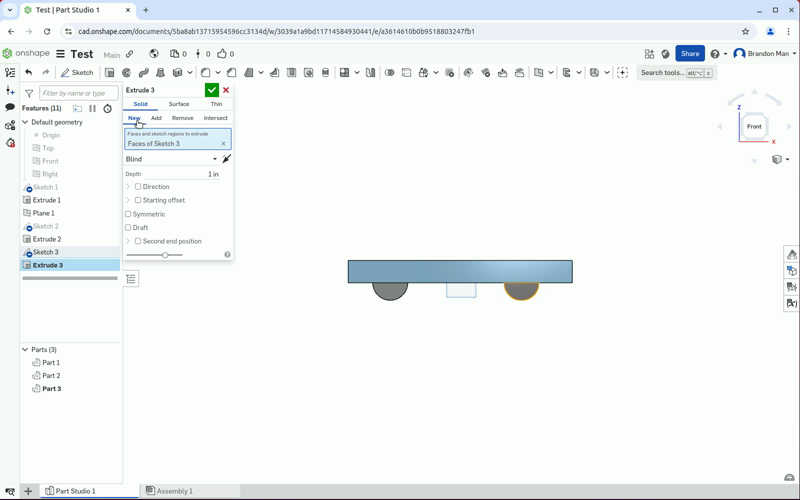
key(tab, 4)
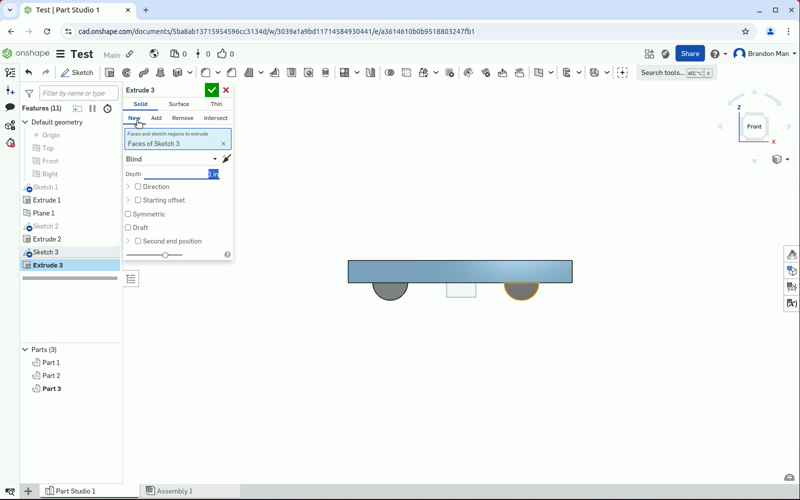
text(-23.108)
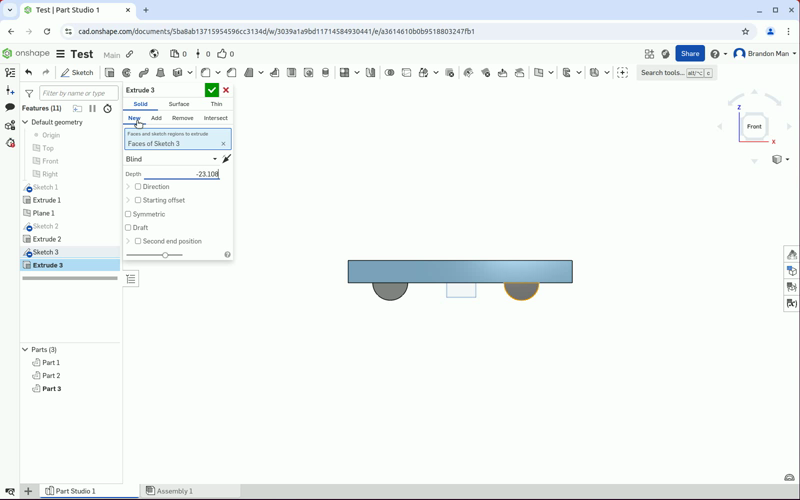
key(enter)
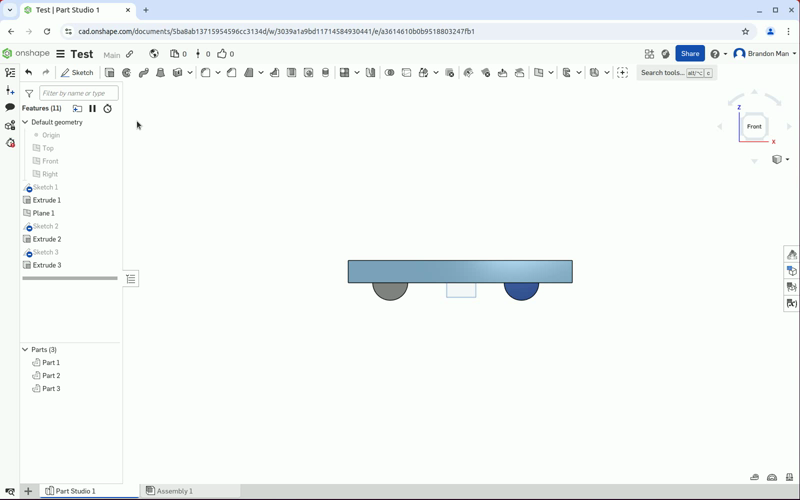
key(shift+h)
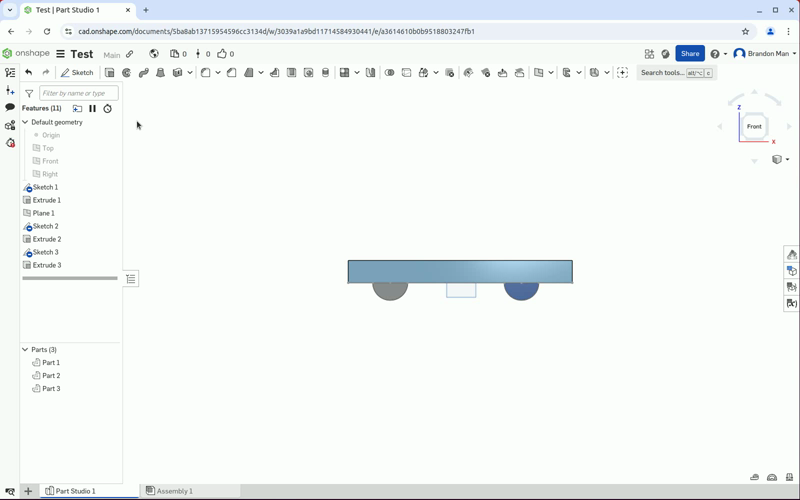
key(shift+h)
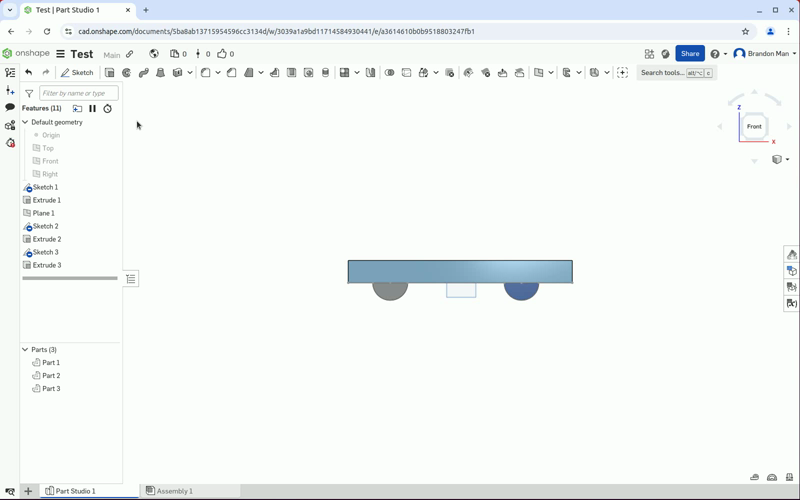
key(shift+7)
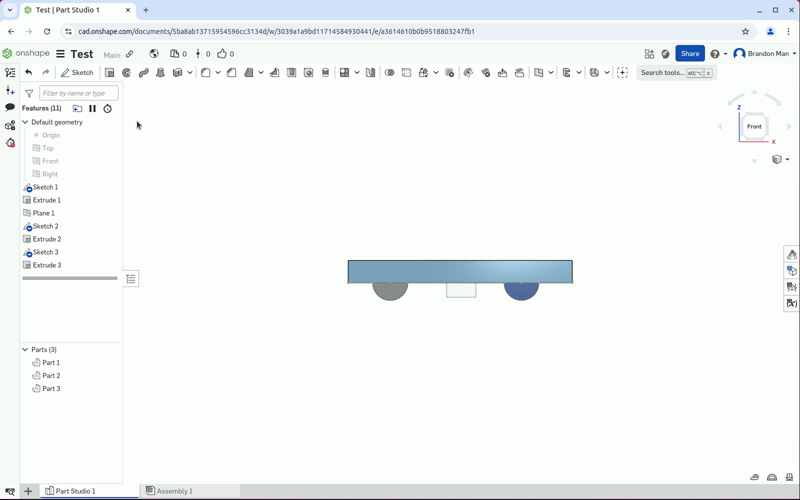
key(left, 2)
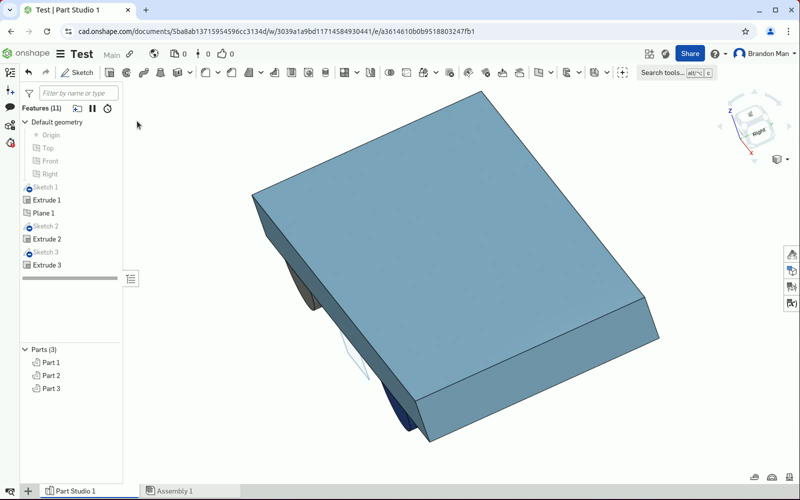
key(down, 2)
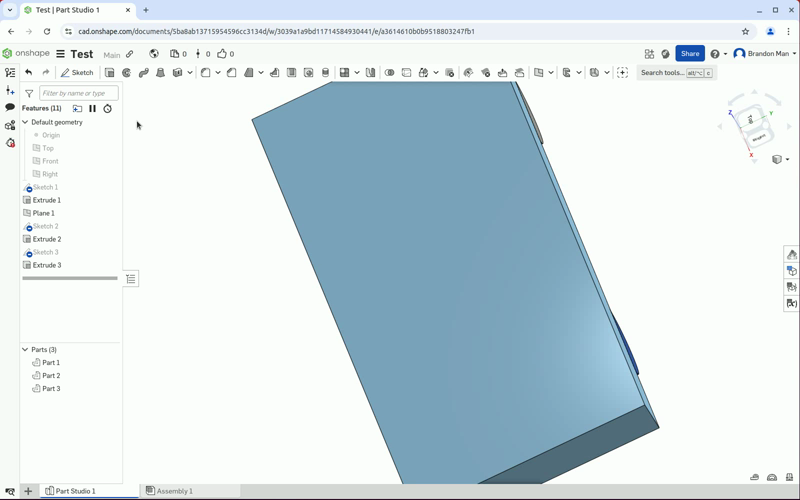
key(up, 2)
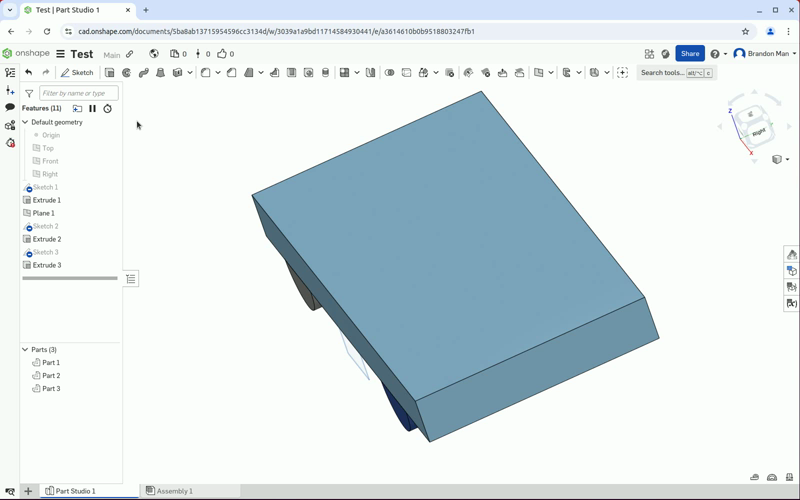
key(right, 2)
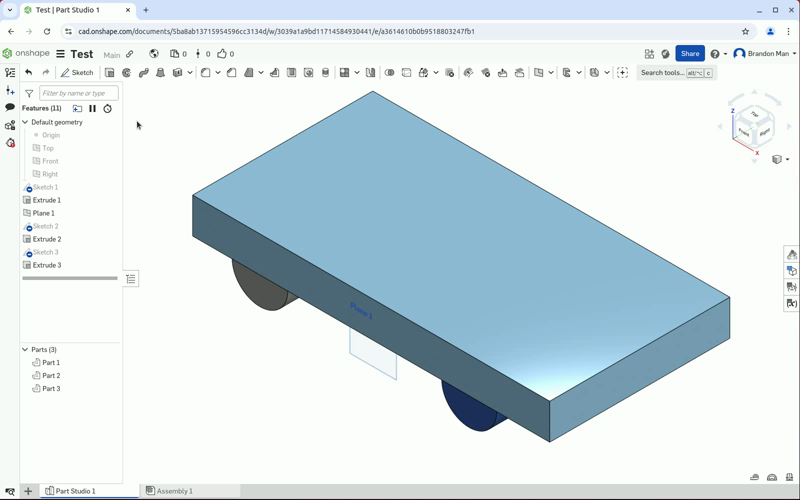
mouse_move(73, 189)
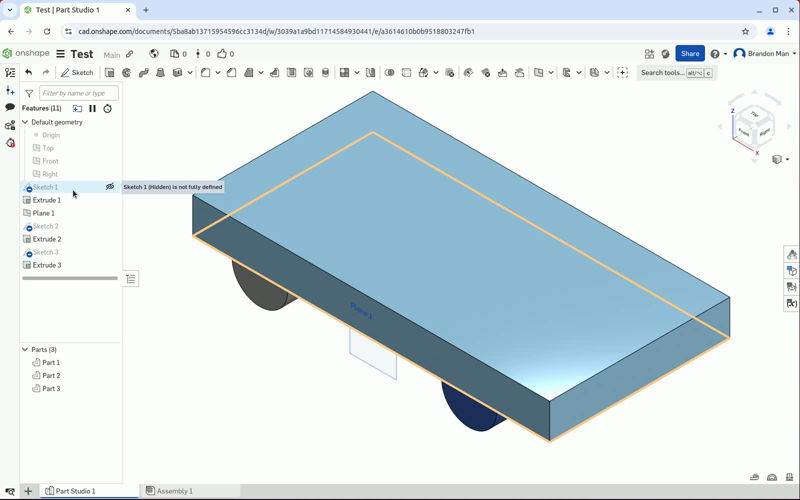
click(73, 189)